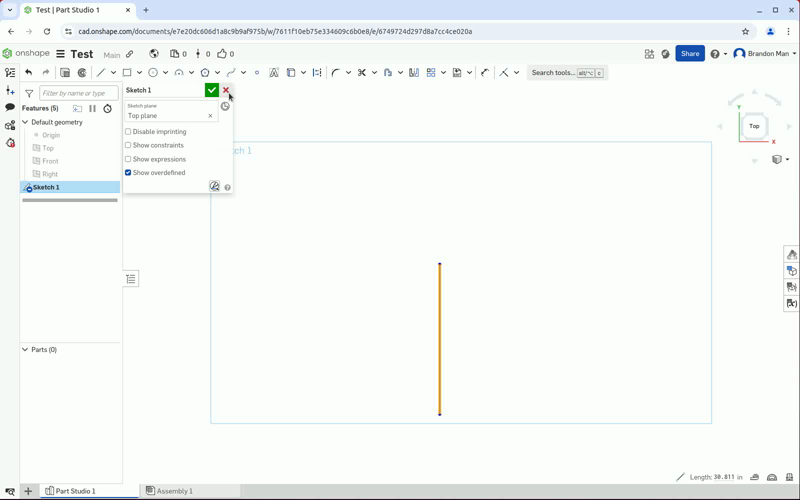
key(shift+h)
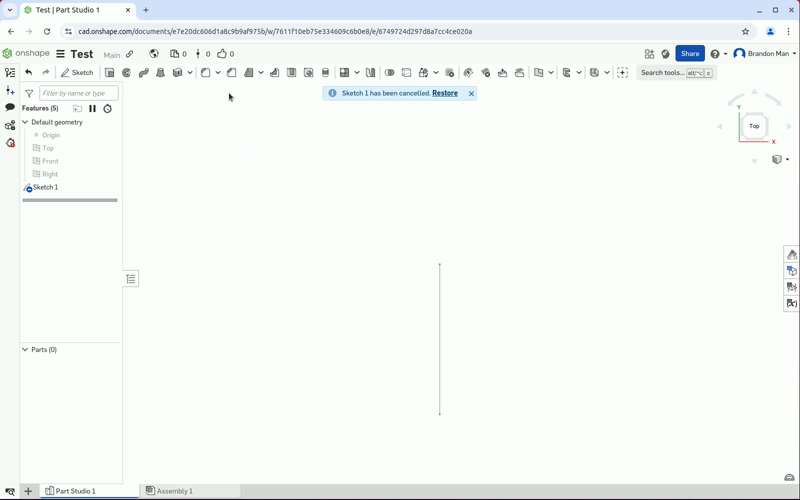
key(shift+s)
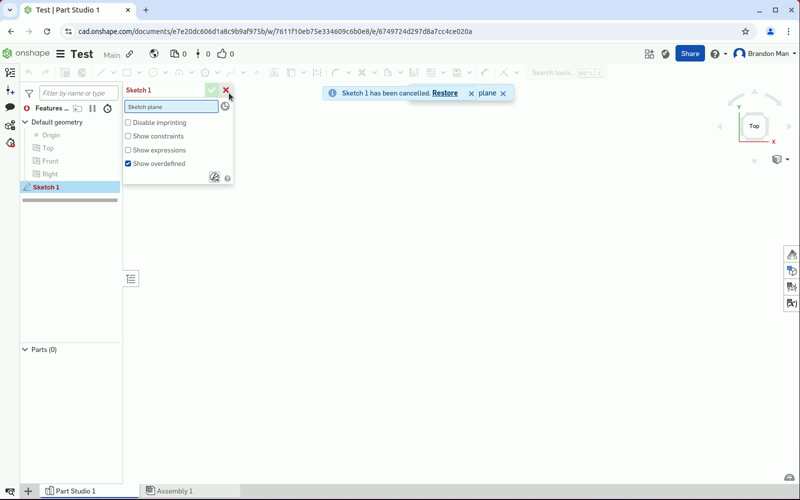
mouse_move(73, 150)
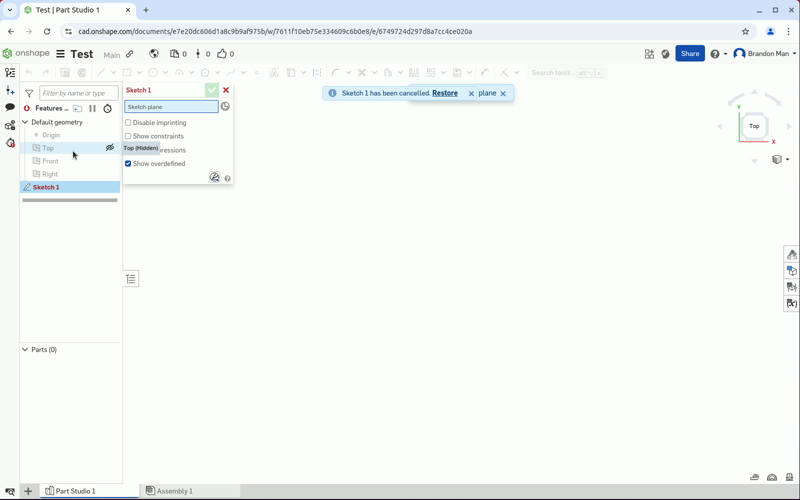
click(73, 150)
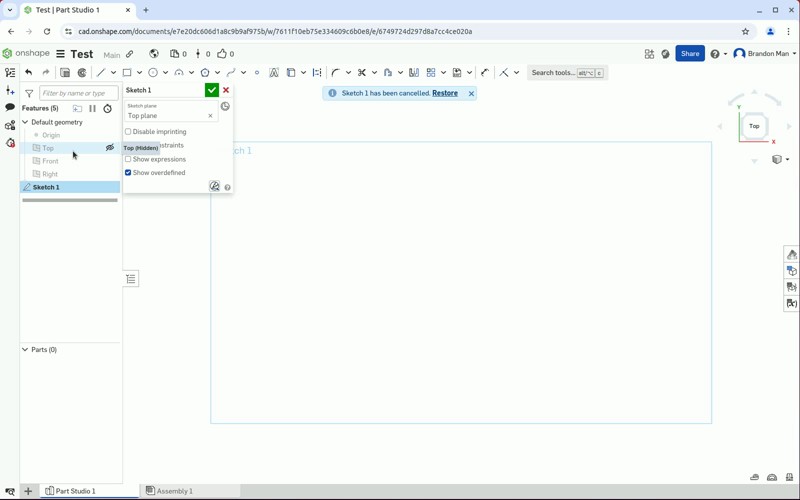
mouse_move(73, 352)
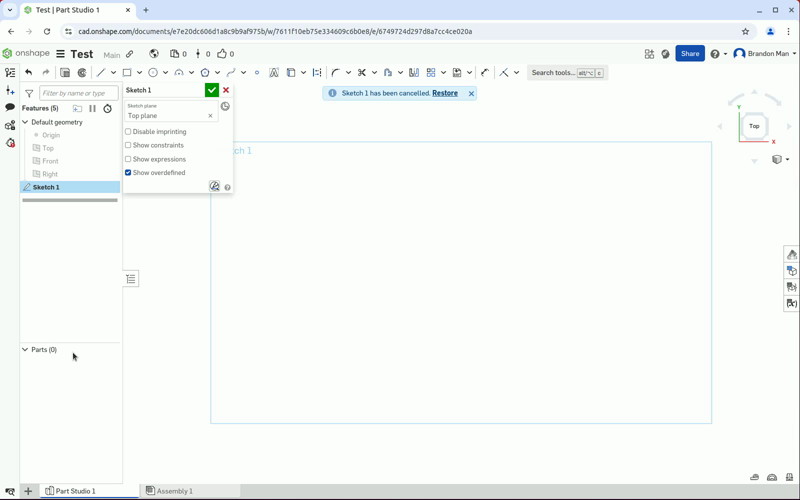
key(y)
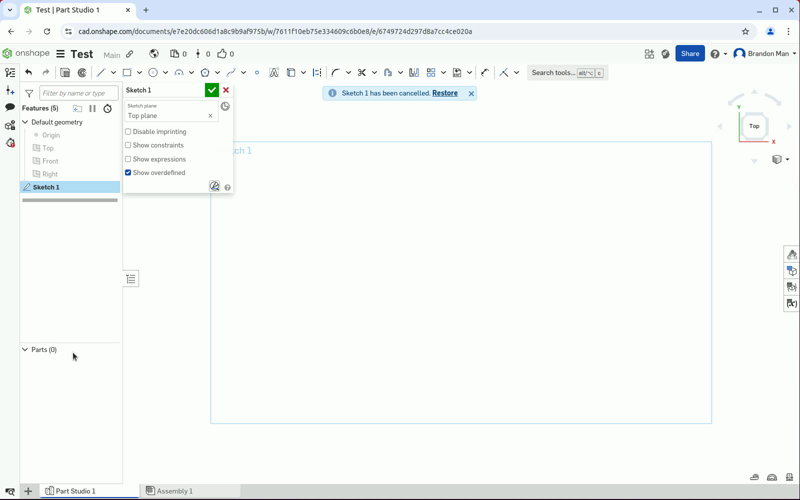
key(l)
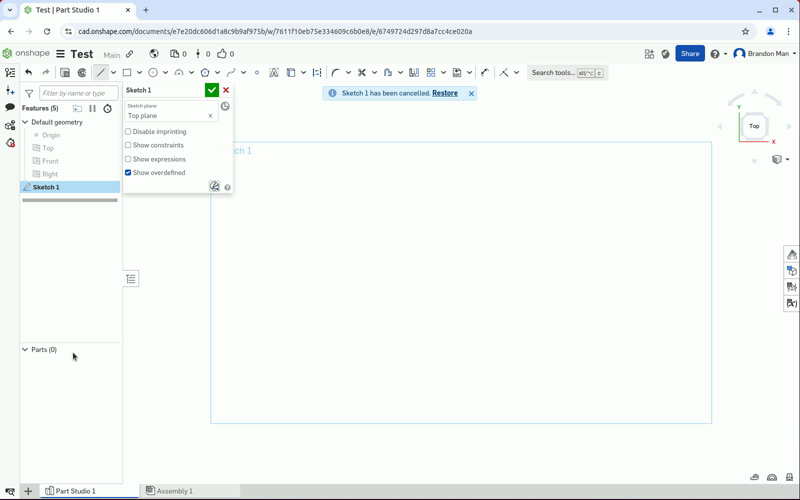
key_down(shift)
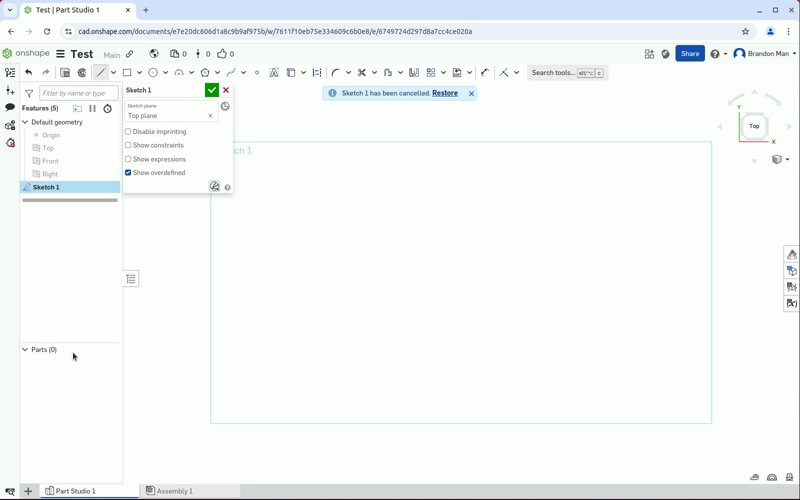
mouse_move(422, 395)
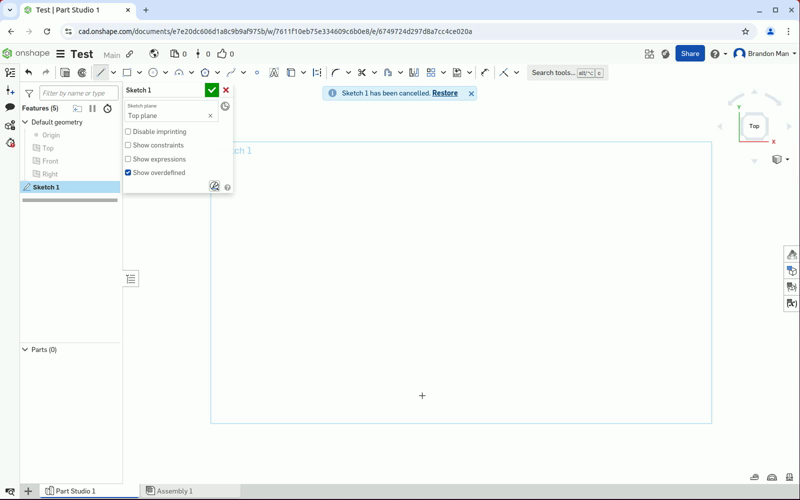
click(422, 395)
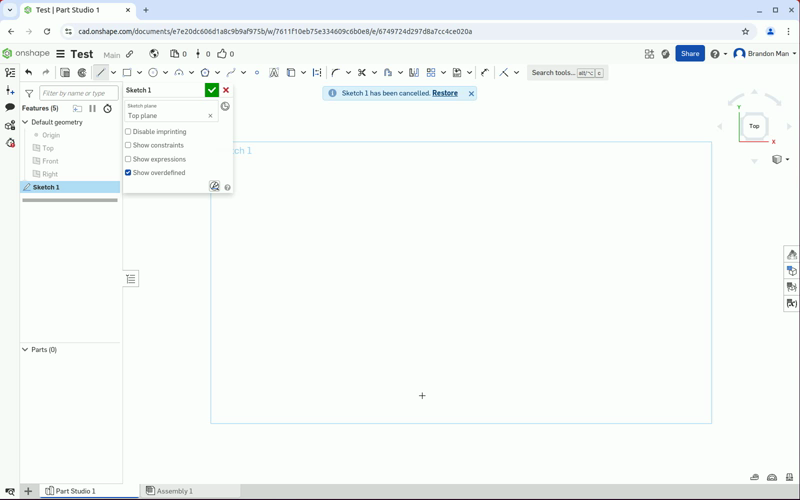
key_up(shift)
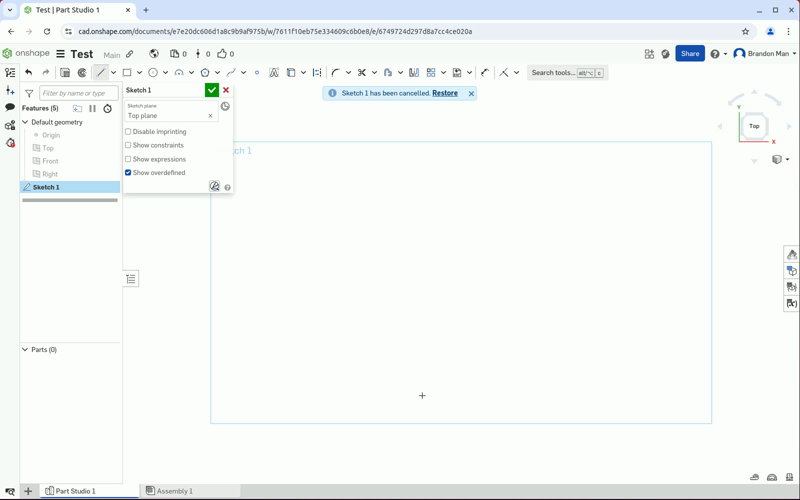
key_down(shift)
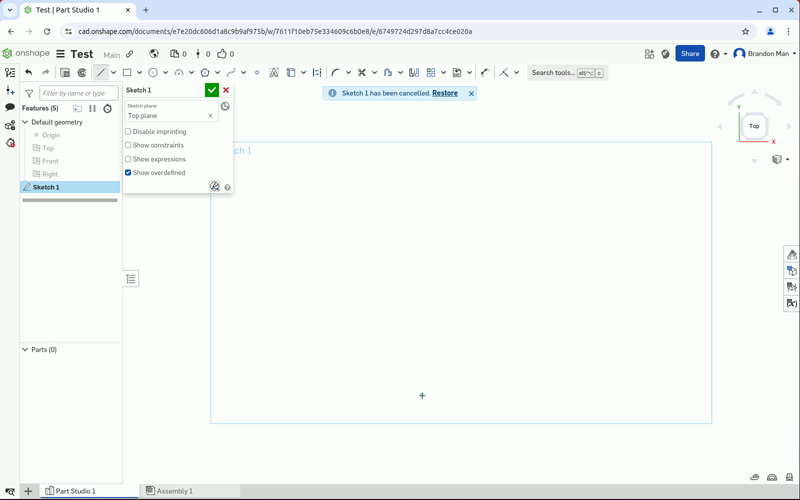
mouse_move(497, 395)
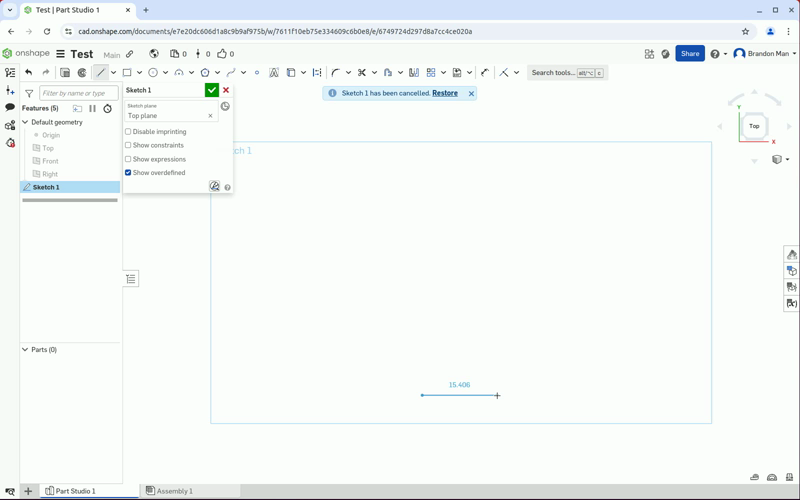
click(497, 395)
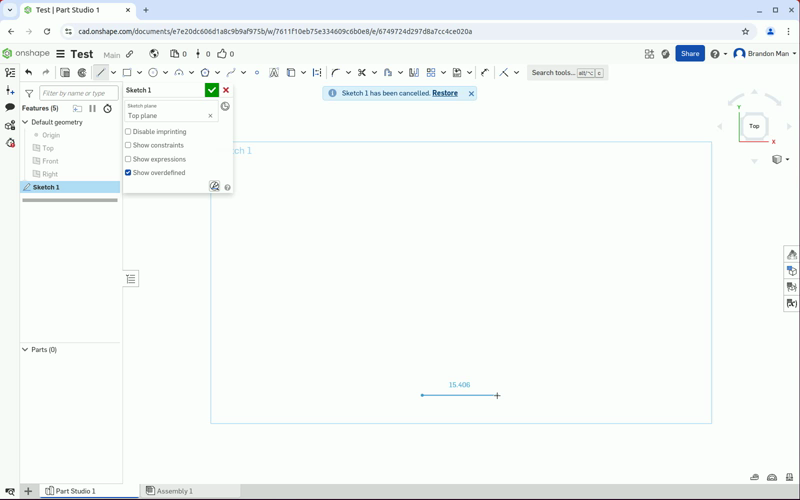
key_up(shift)
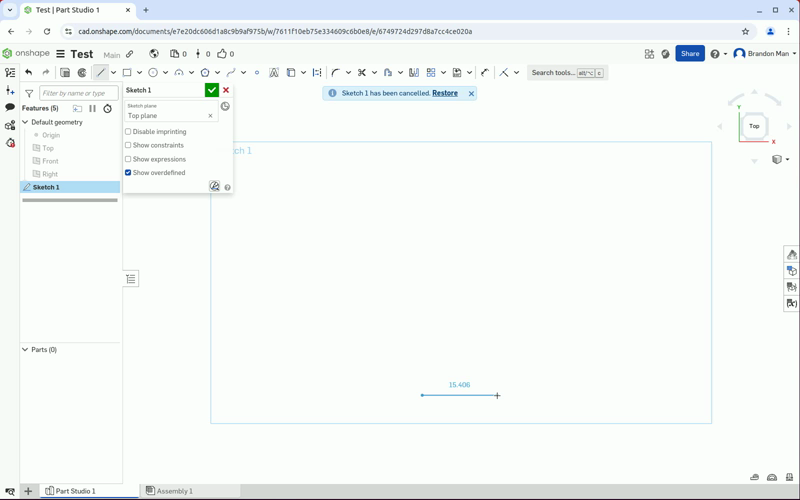
key_down(shift)
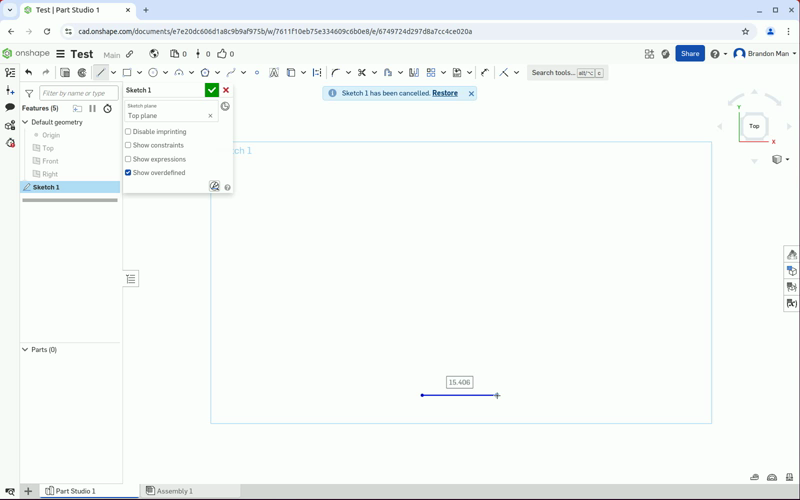
mouse_move(497, 171)
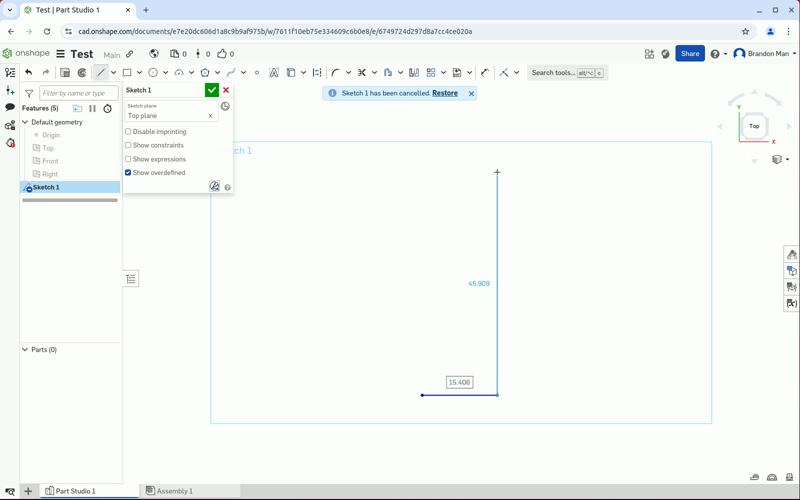
click(497, 171)
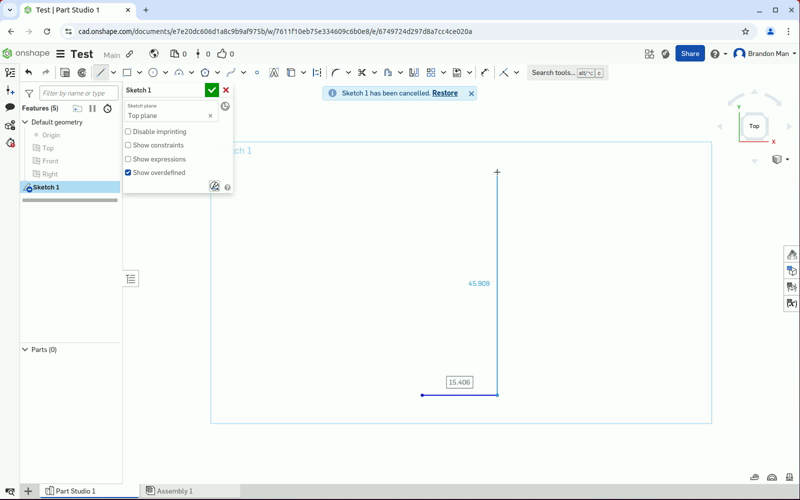
key_up(shift)
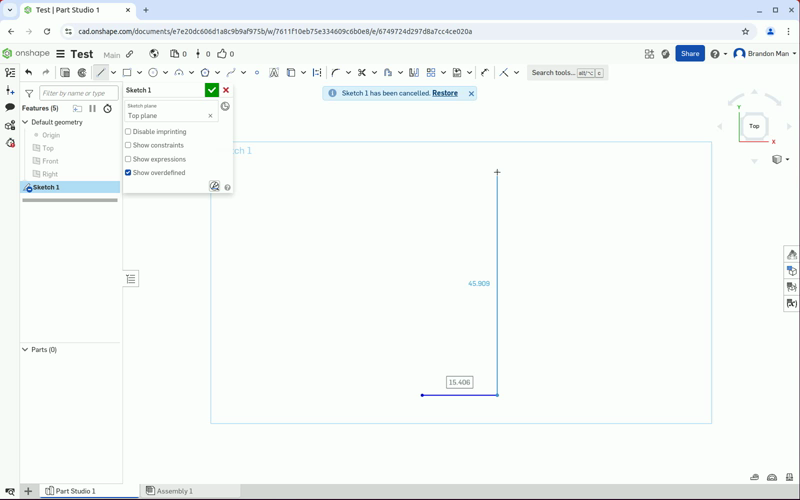
key_down(shift)
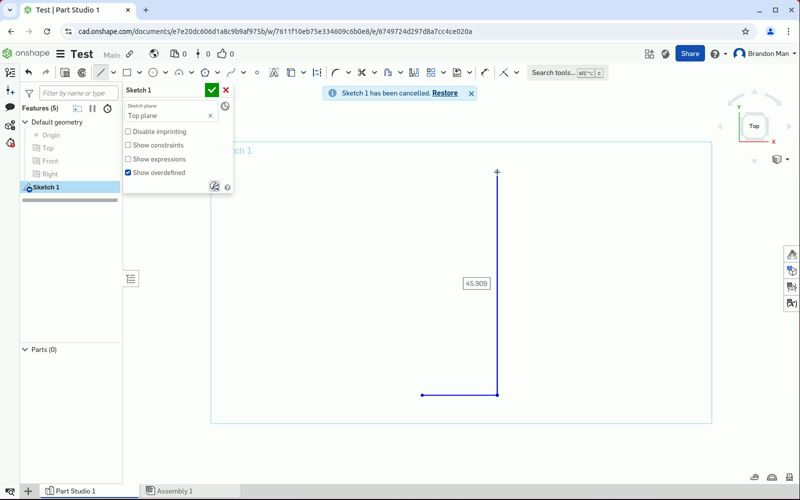
mouse_move(422, 171)
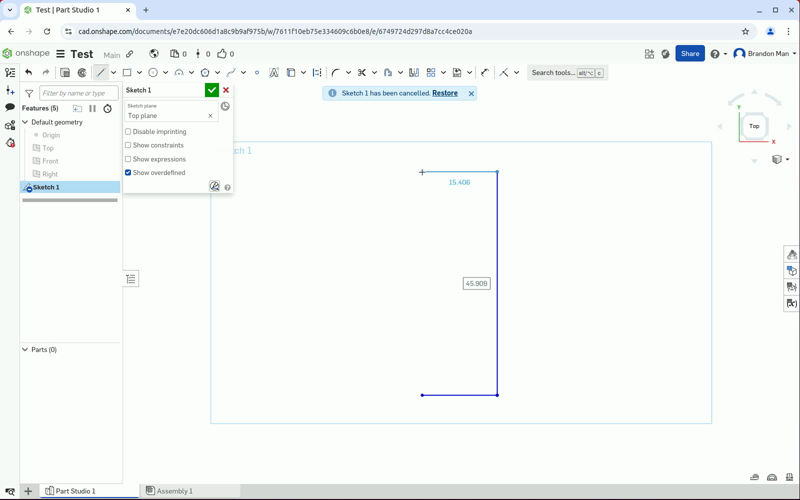
click(422, 171)
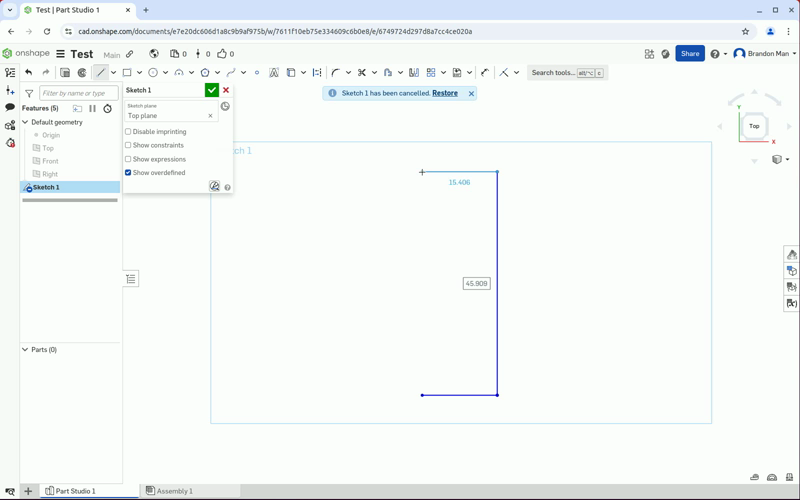
key_up(shift)
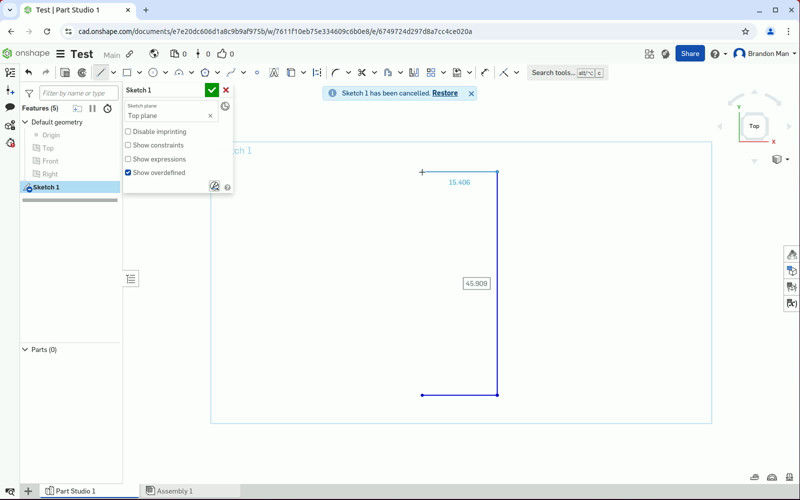
key_down(shift)
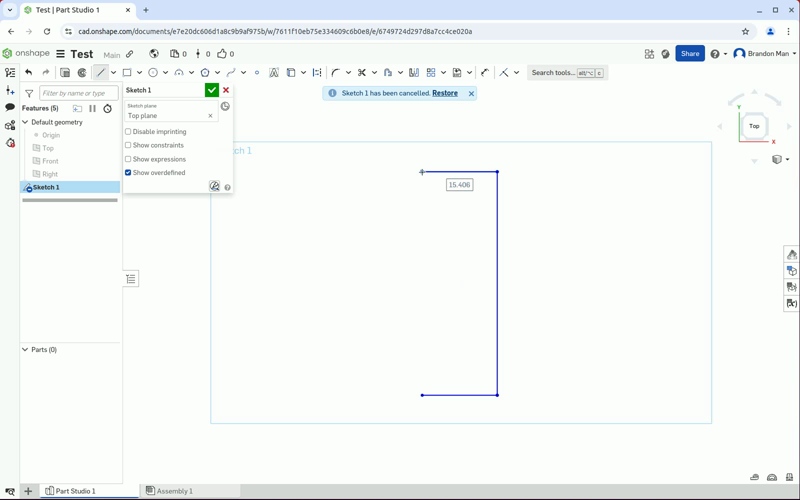
mouse_move(422, 395)
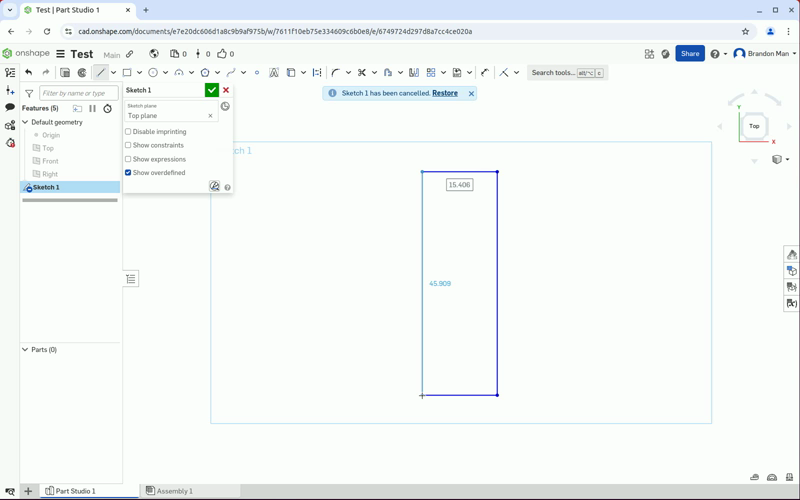
key_up(shift)
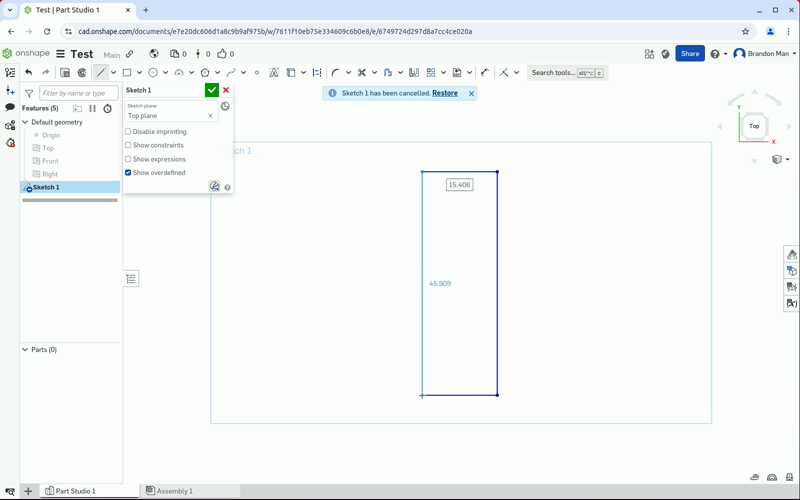
click(422, 395)
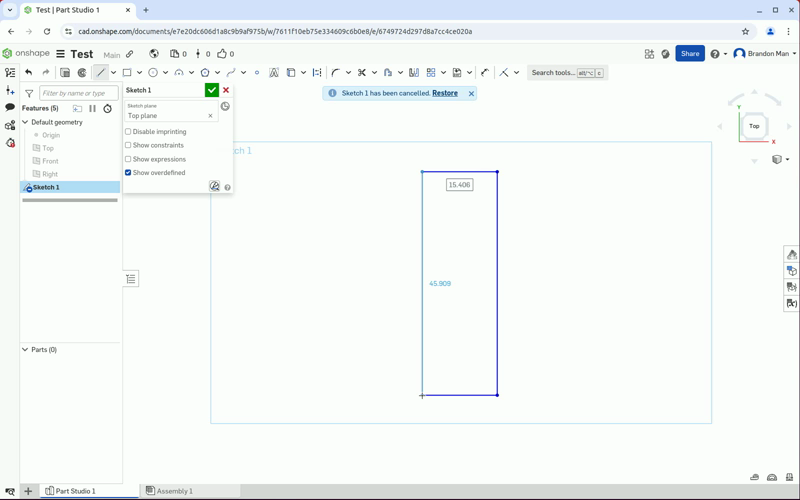
key(esc)
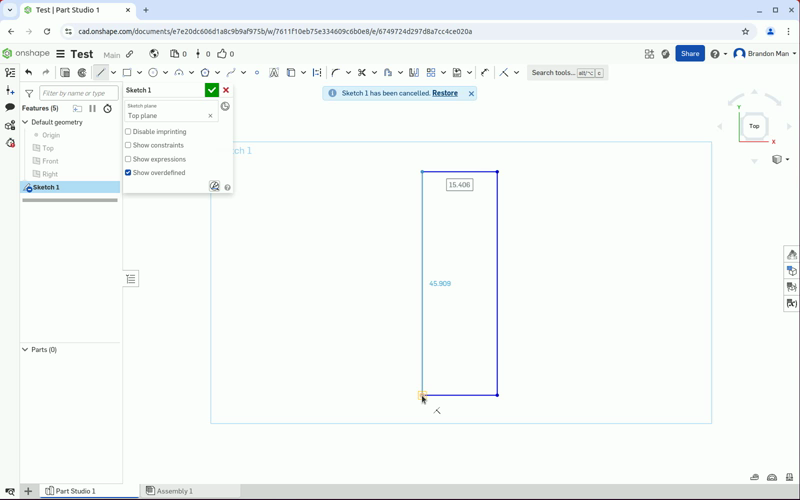
mouse_move(443, 308)
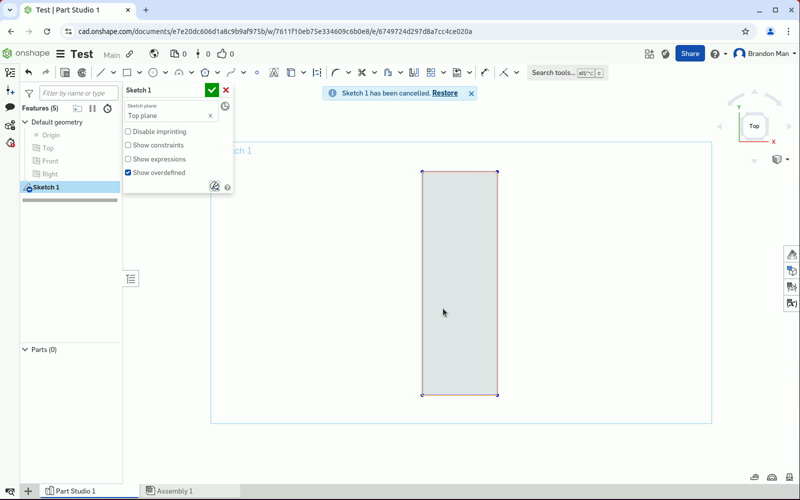
click(443, 308)
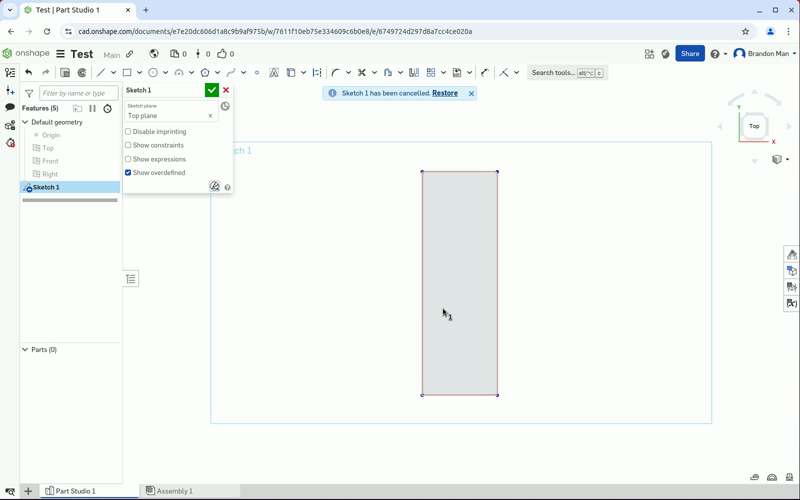
mouse_move(73, 352)
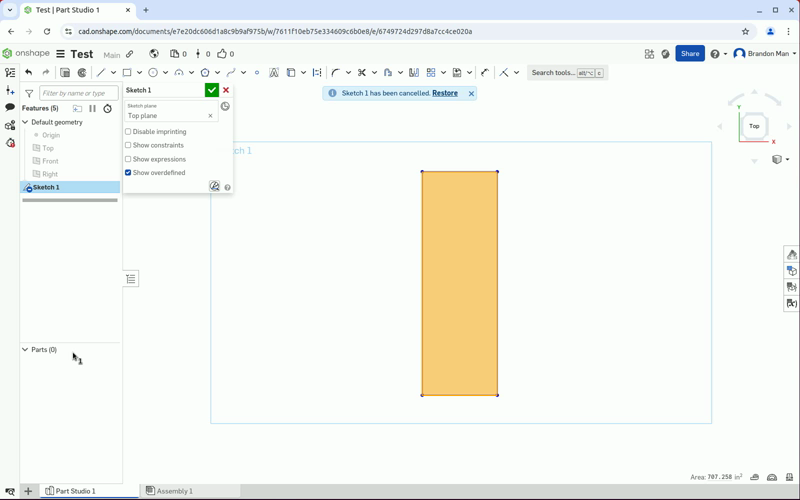
key(shift+y)
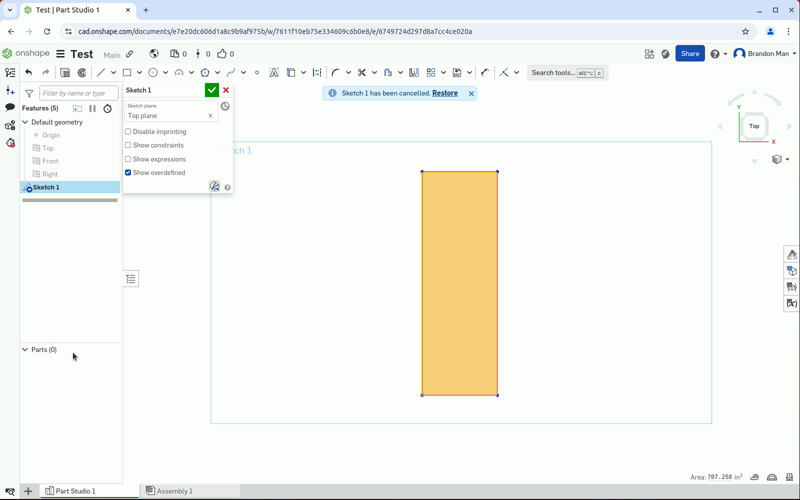
key(shift+e)
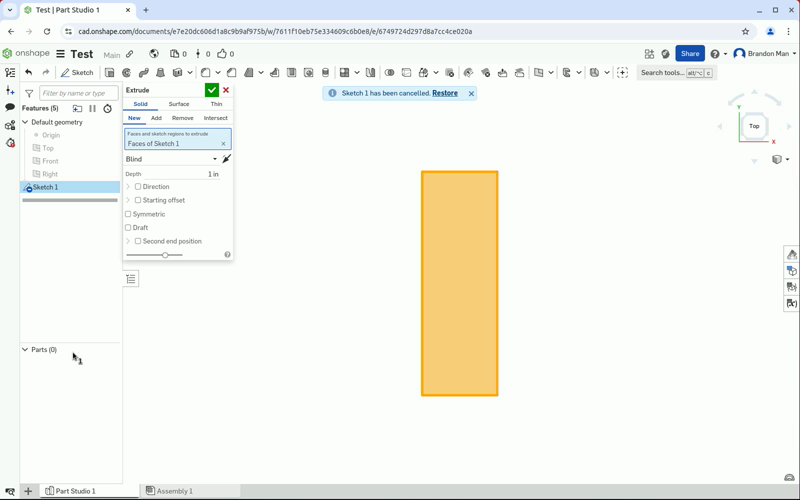
mouse_move(143, 106)
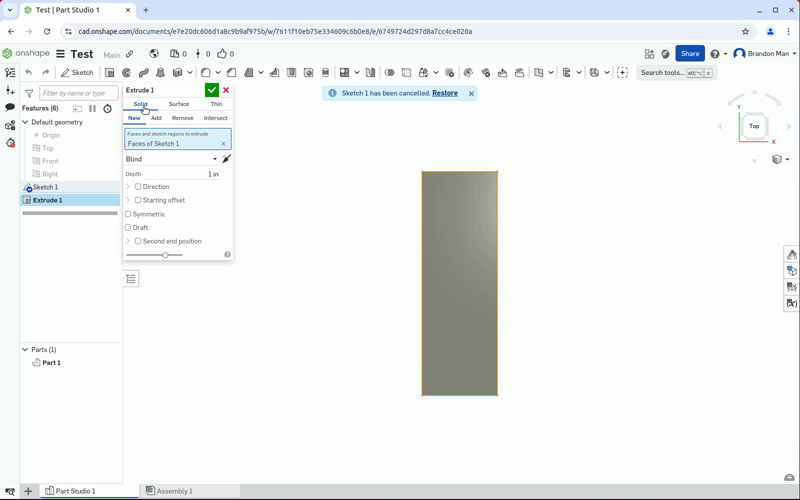
click(143, 106)
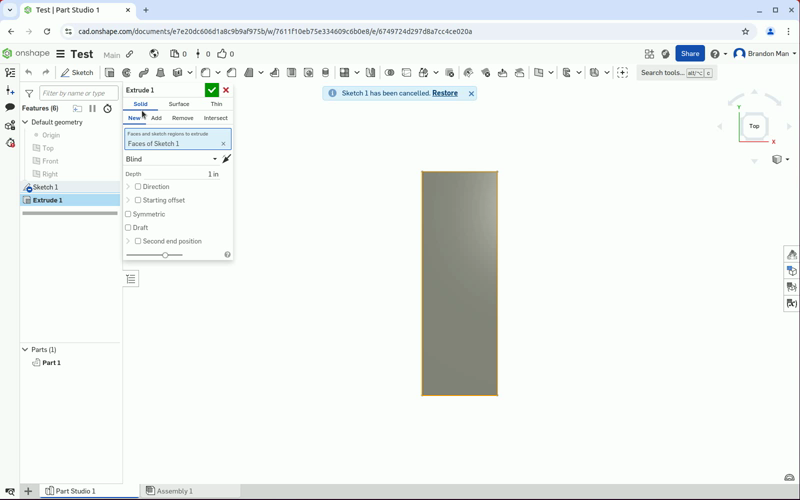
mouse_move(137, 120)
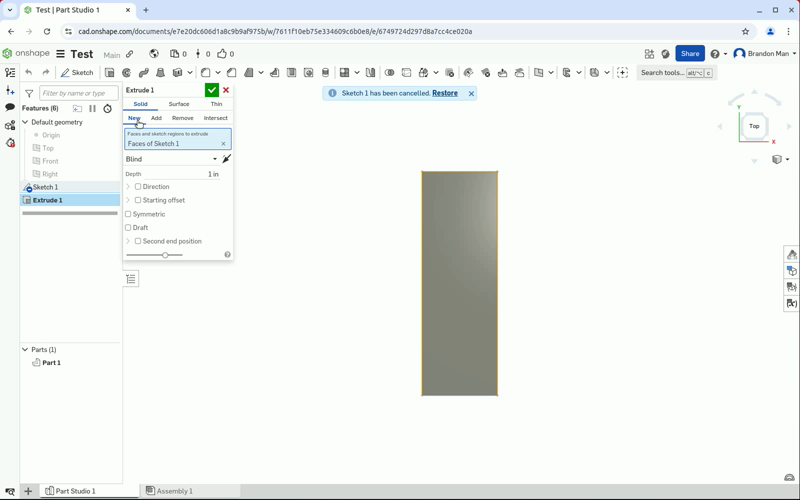
click(137, 120)
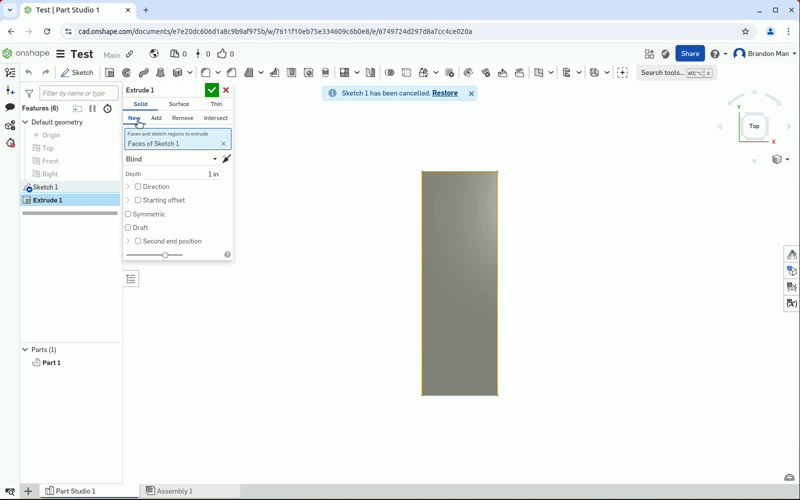
key(tab, 4)
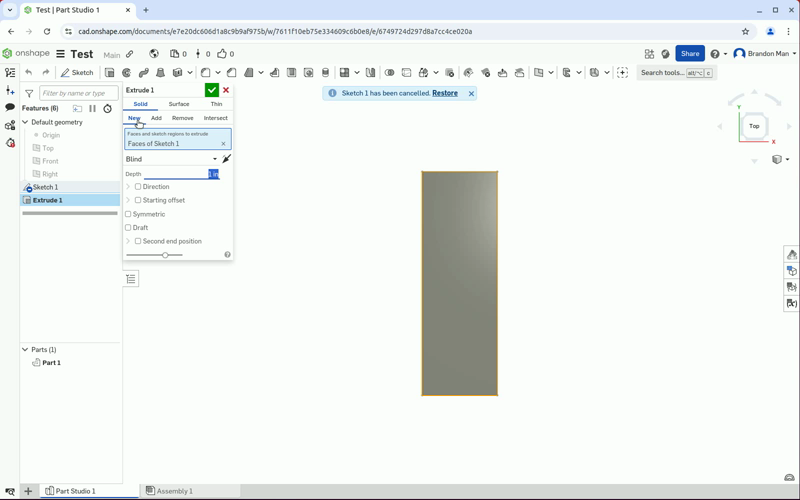
text(2.889)
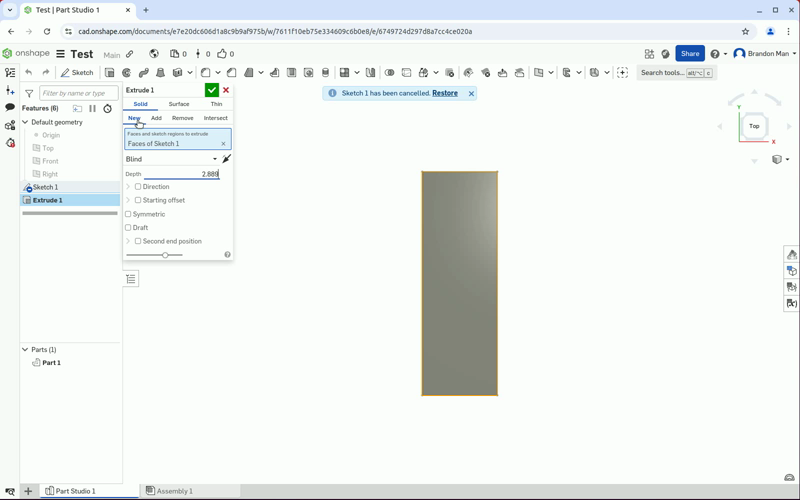
key(enter)
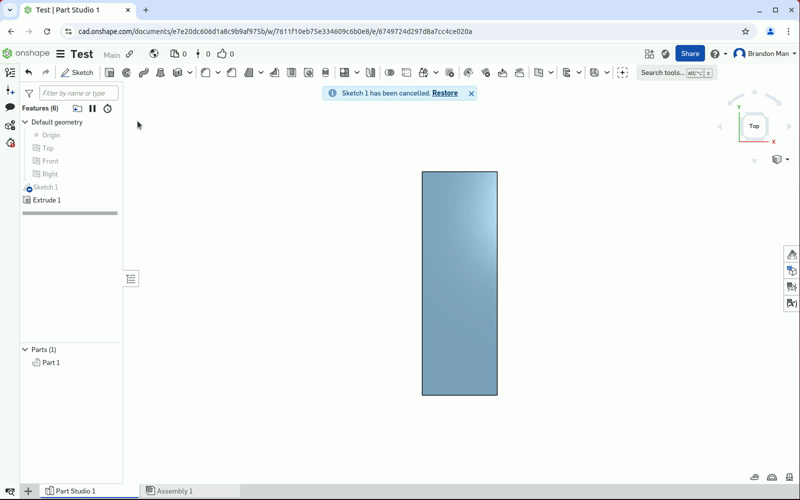
key(shift+h)
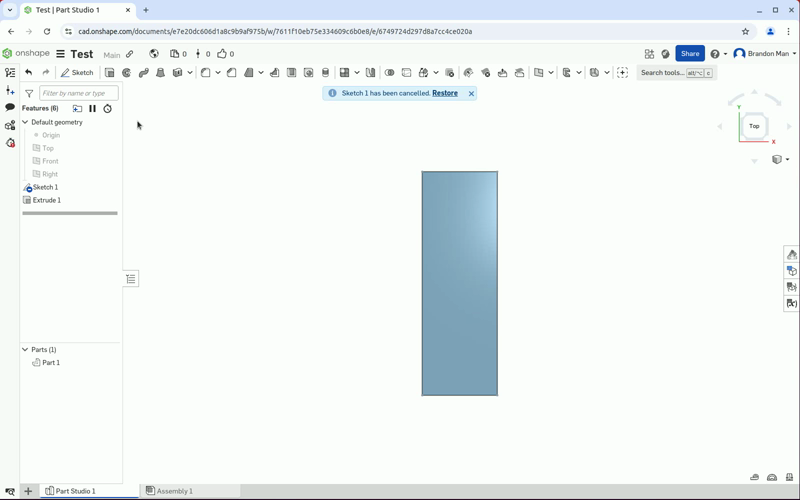
key(shift+h)
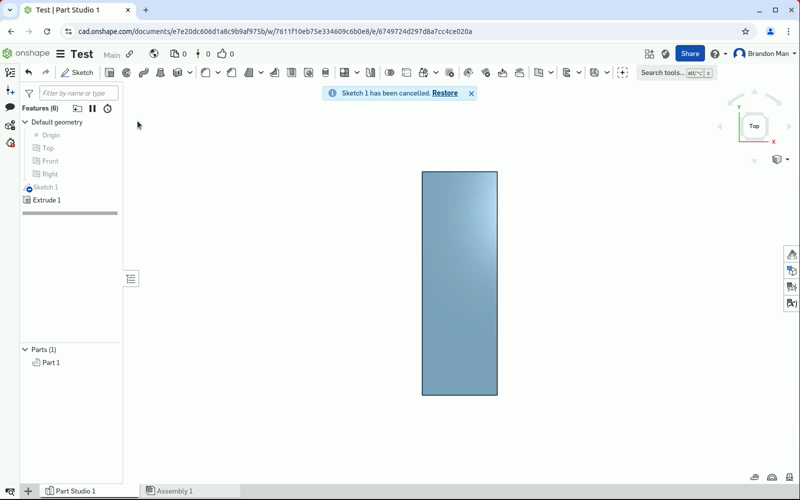
mouse_move(73, 189)
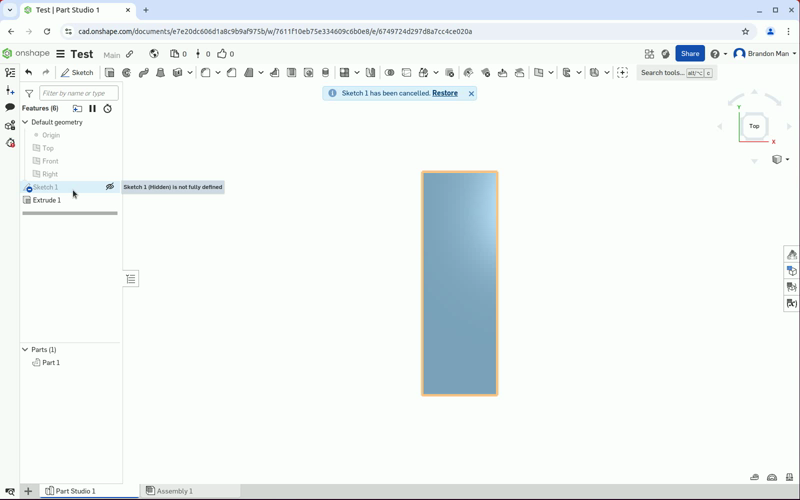
click(73, 189)
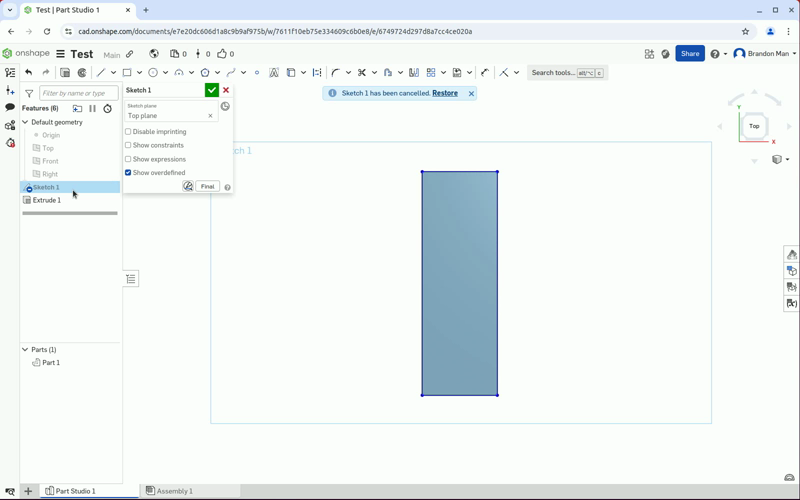
mouse_move(229, 92)
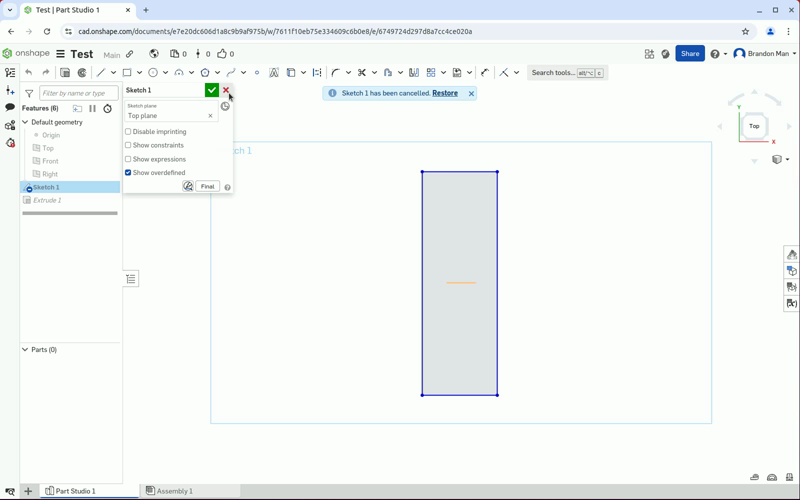
click(229, 92)
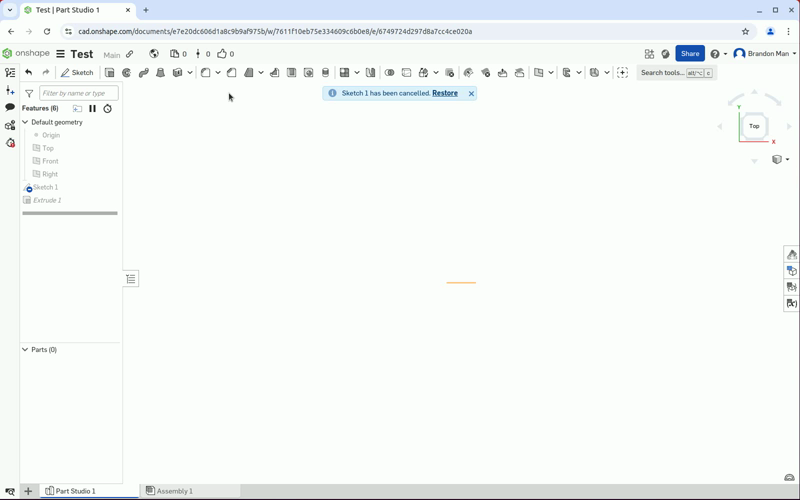
mouse_move(73, 352)
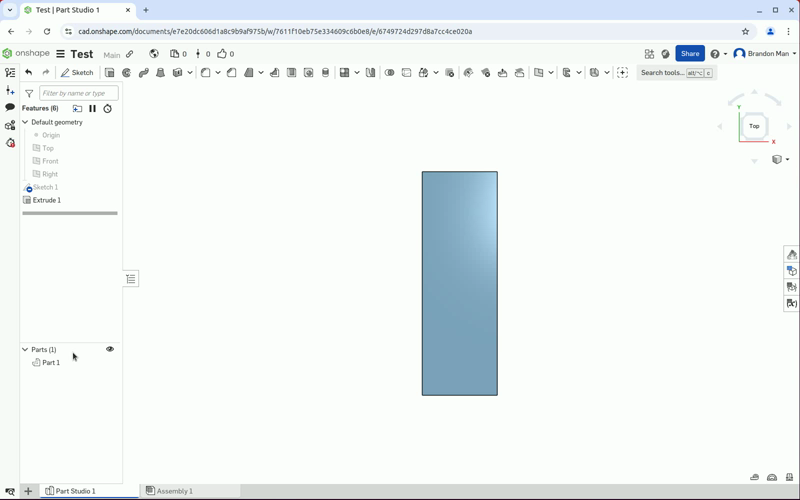
key(y)
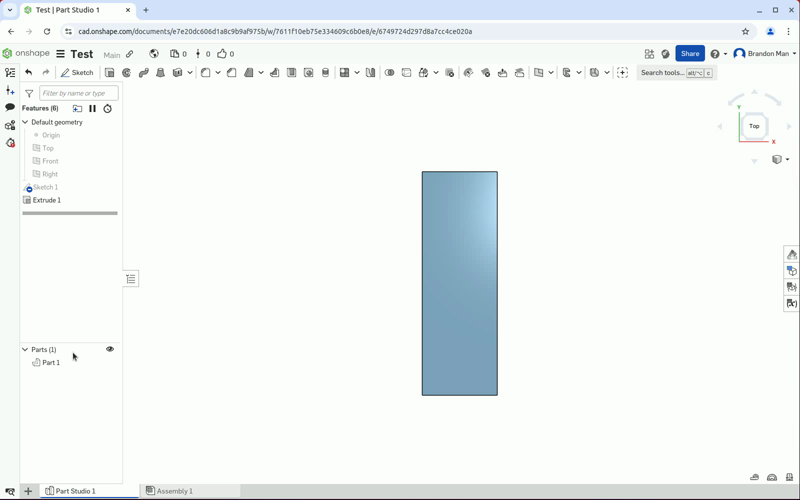
key(shift+p)
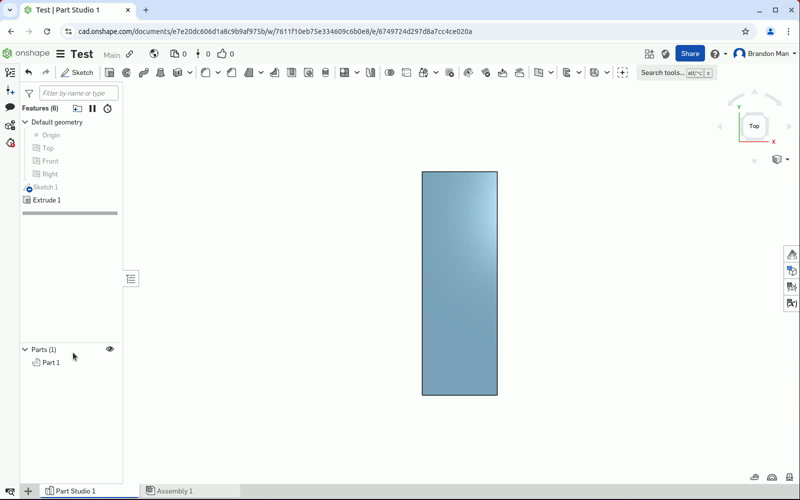
key(space)
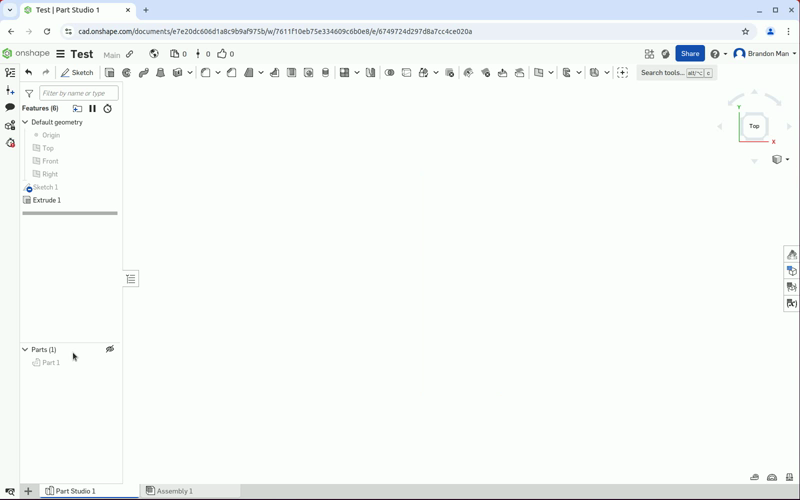
key_down(shift)
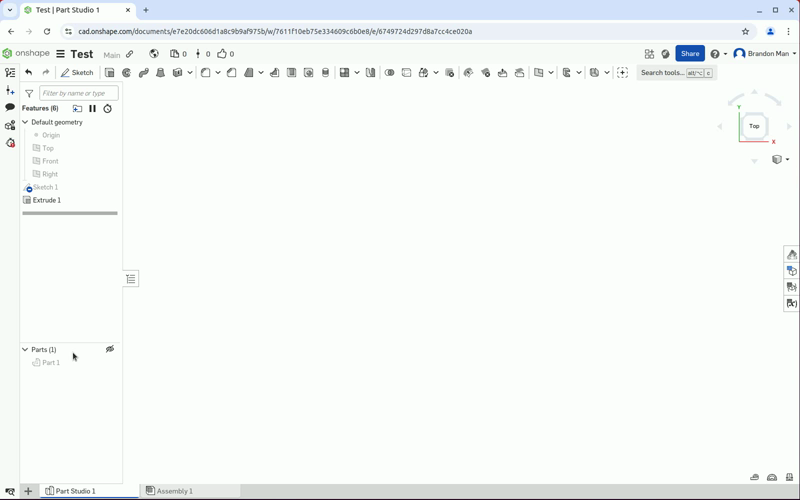
key(up)
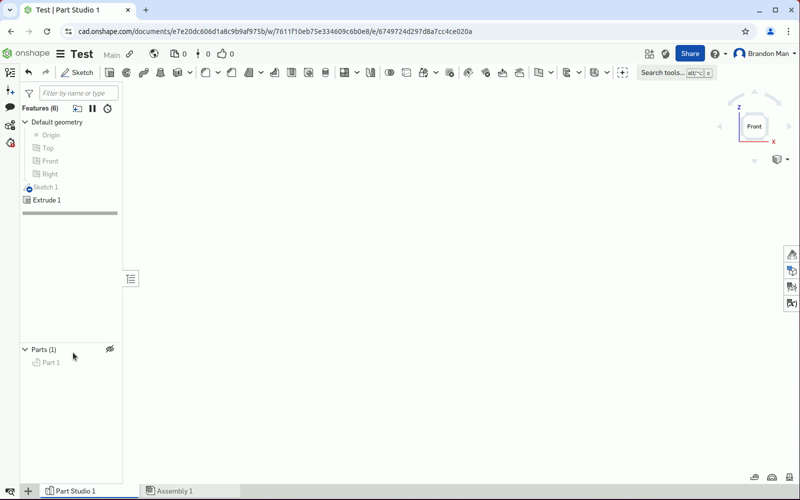
key_up(shift)
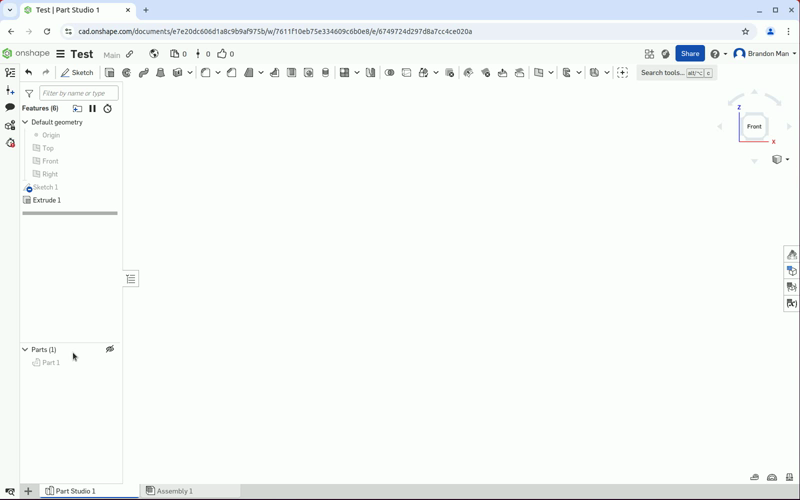
key(space)
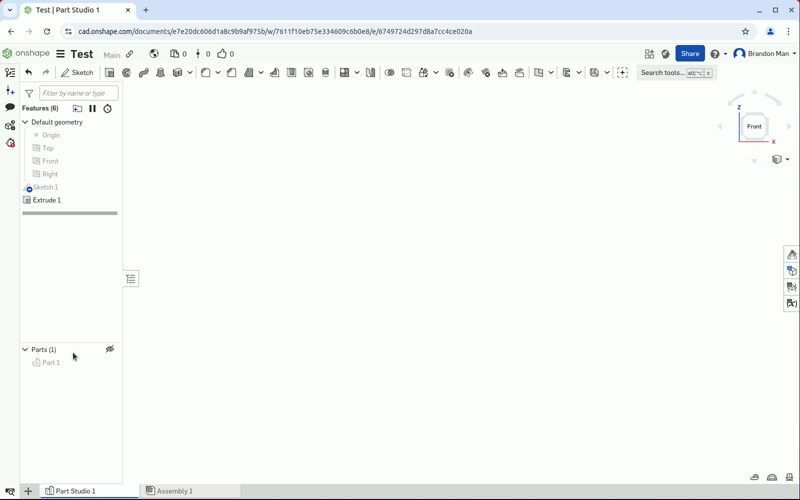
key_down(shift)
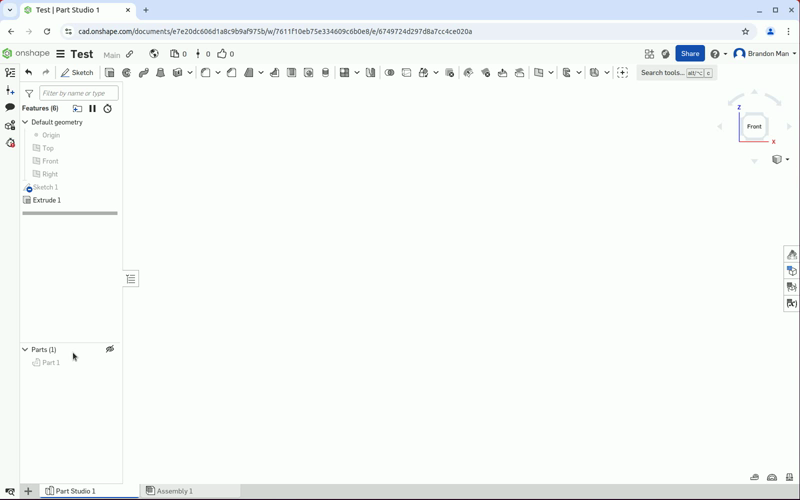
key(left)
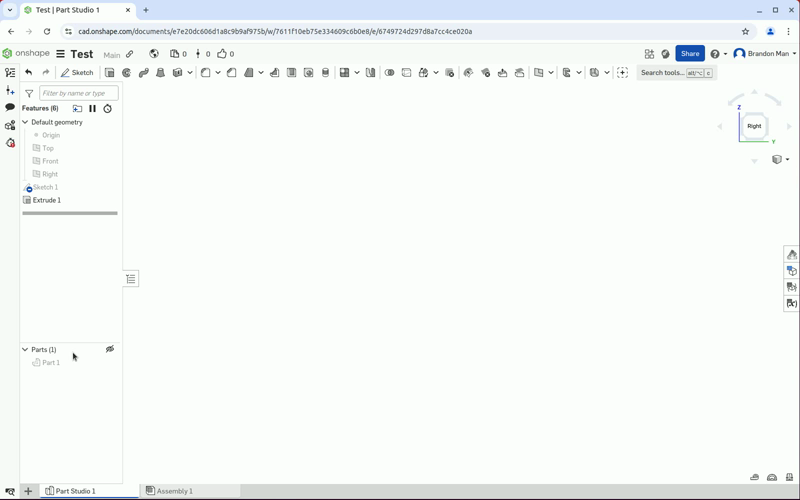
key_up(shift)
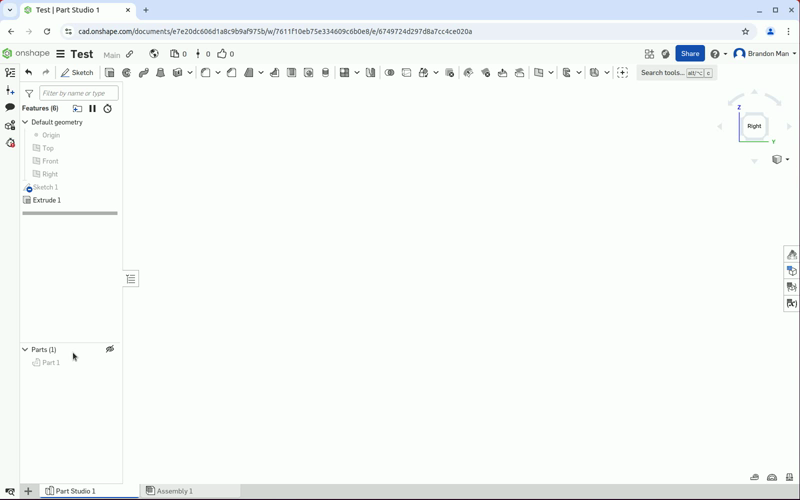
mouse_move(73, 352)
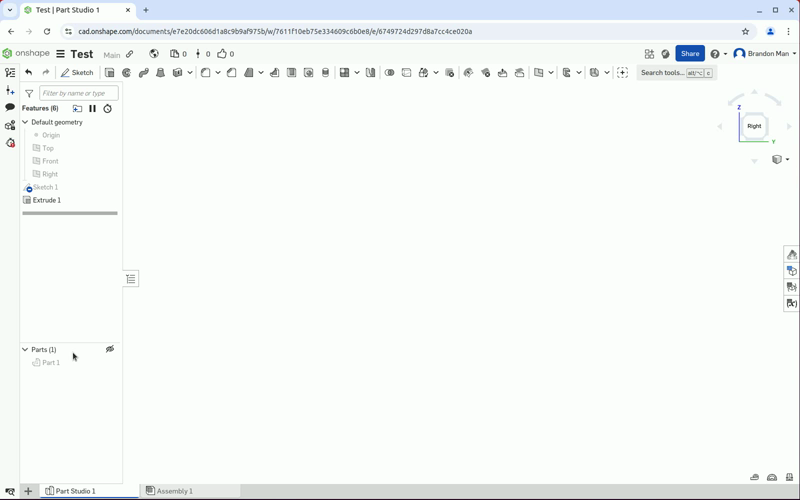
key(shift+y)
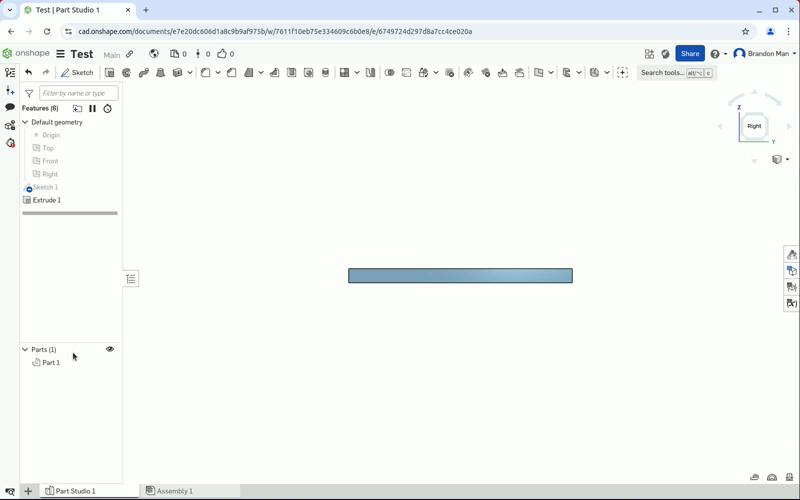
mouse_move(541, 75)
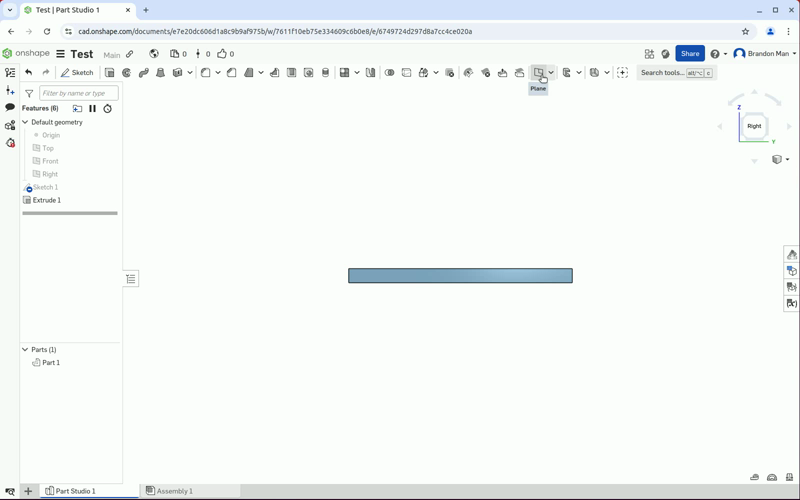
click(541, 75)
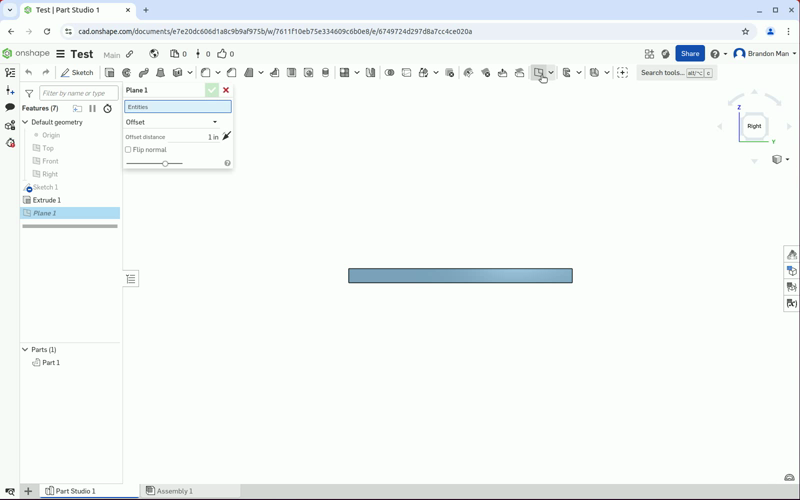
mouse_move(73, 176)
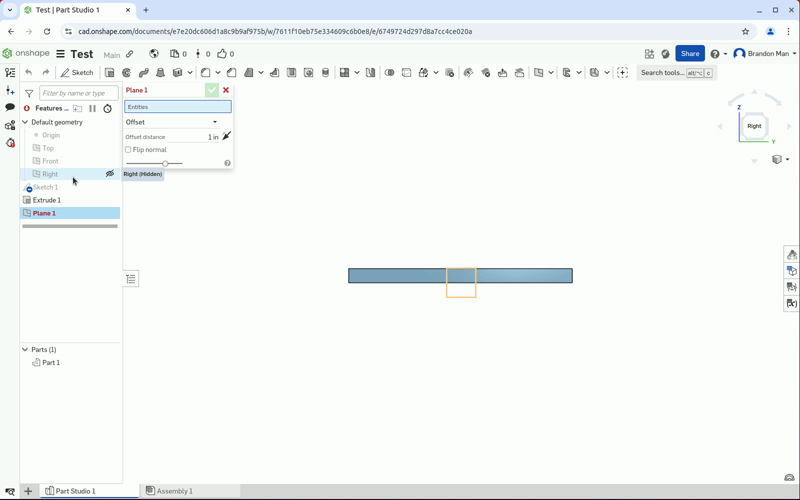
click(73, 176)
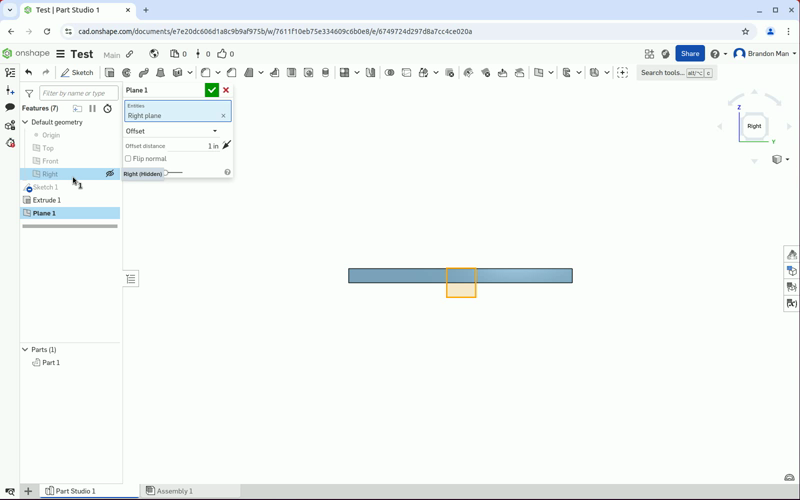
key(tab, 2)
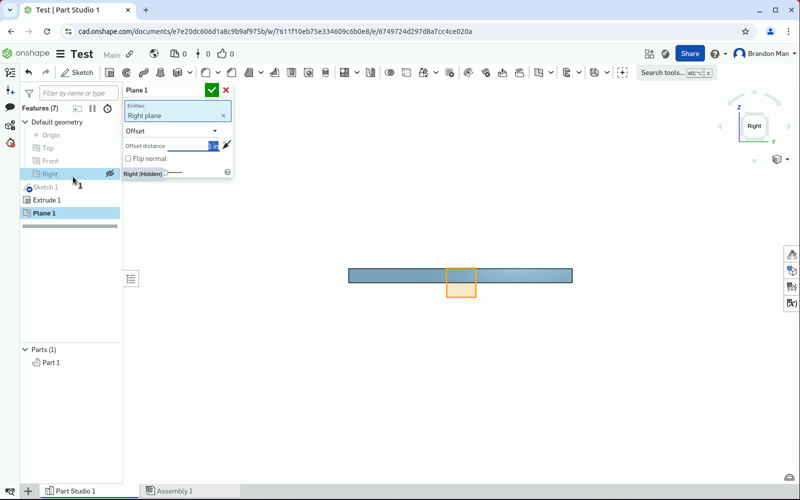
text(7.949)
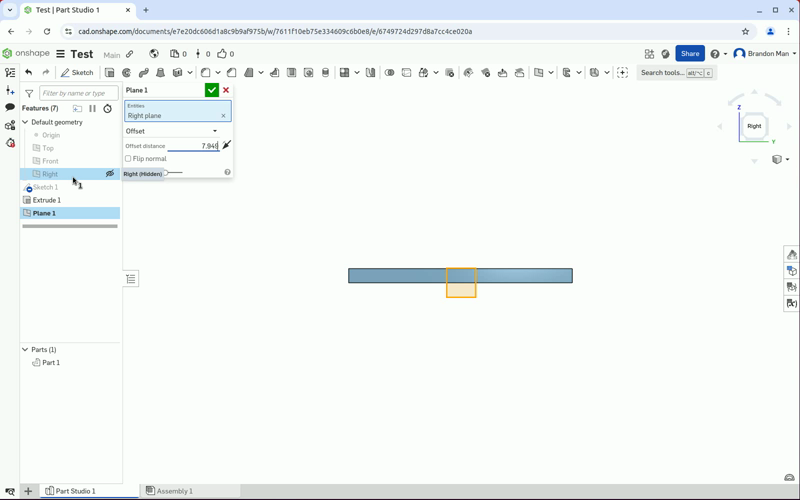
key(enter, 2)
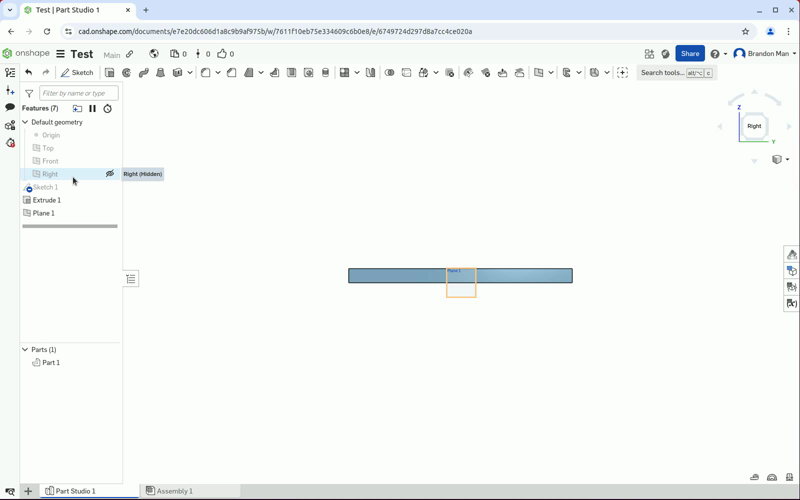
key(shift+s)
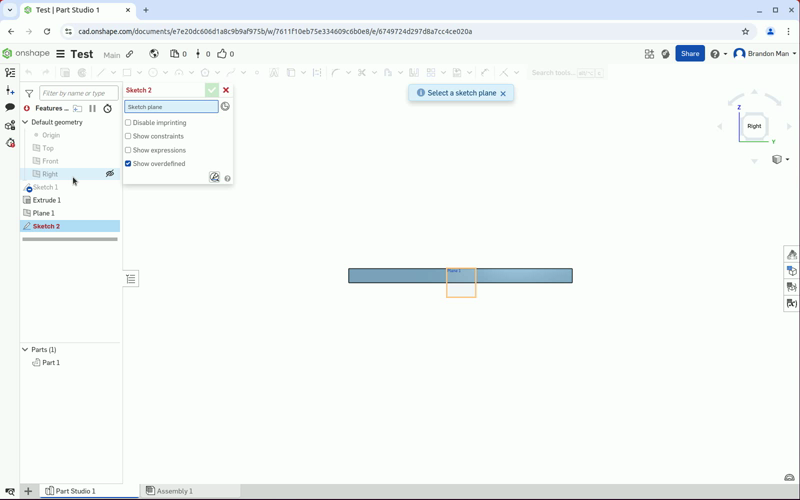
mouse_move(73, 215)
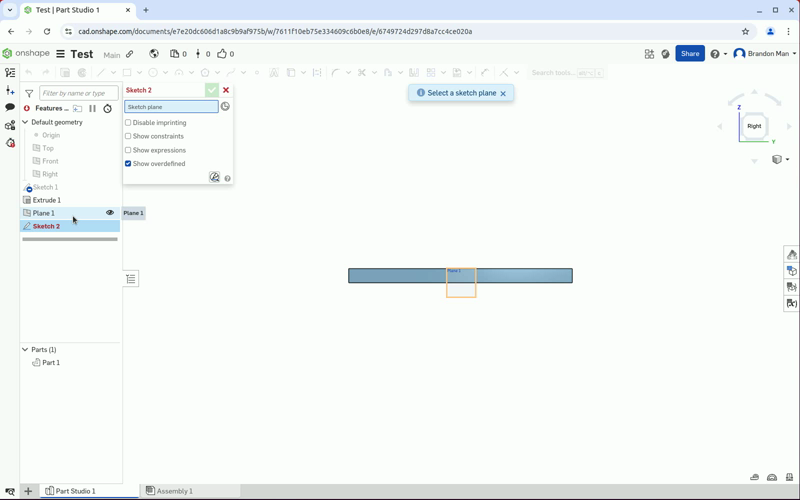
click(73, 215)
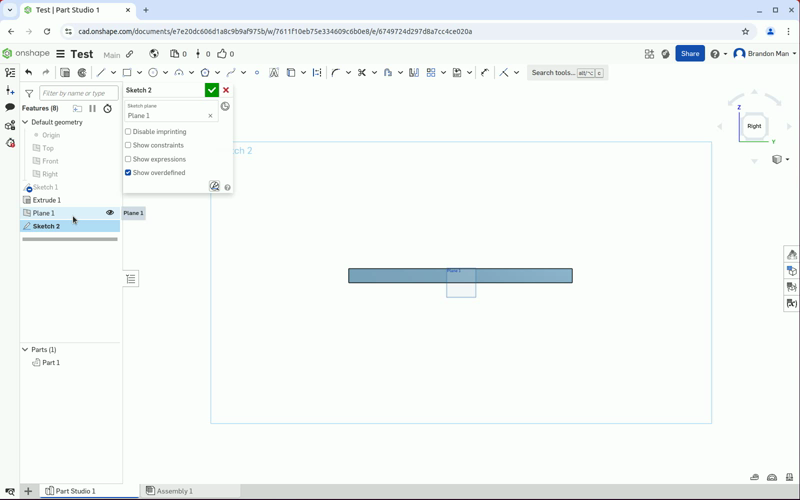
mouse_move(73, 352)
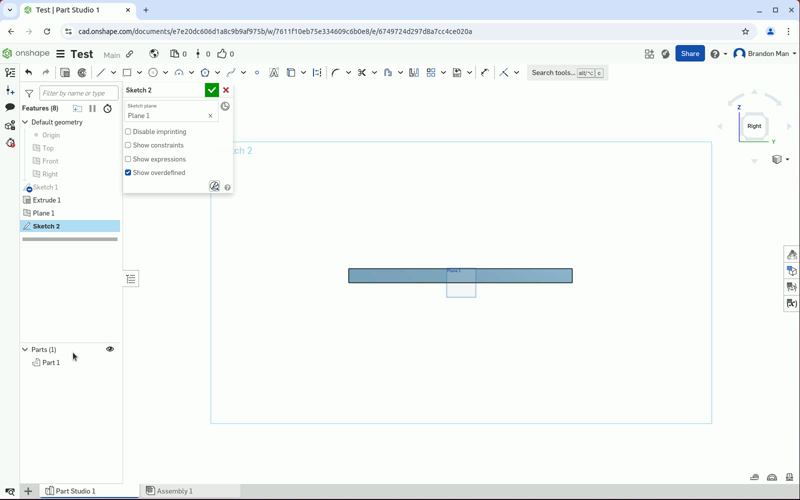
key(y)
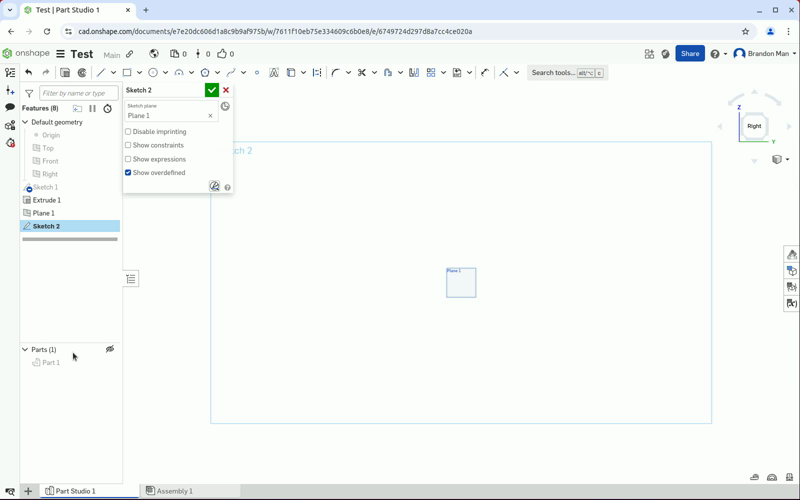
key(c)
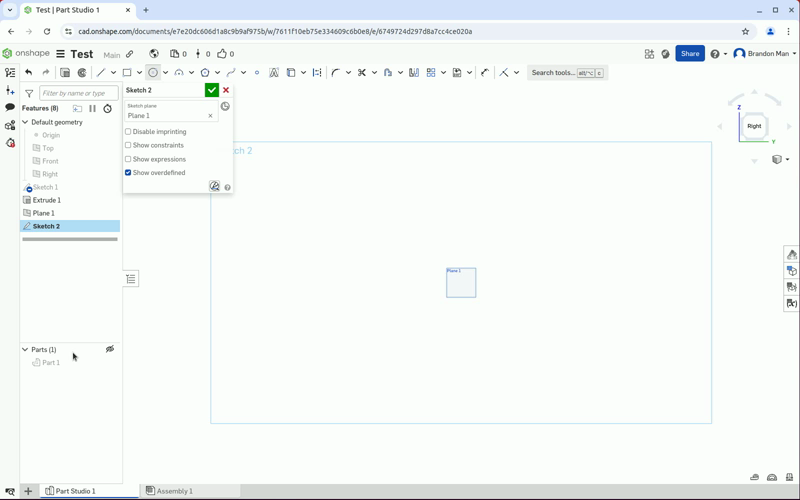
key_down(shift)
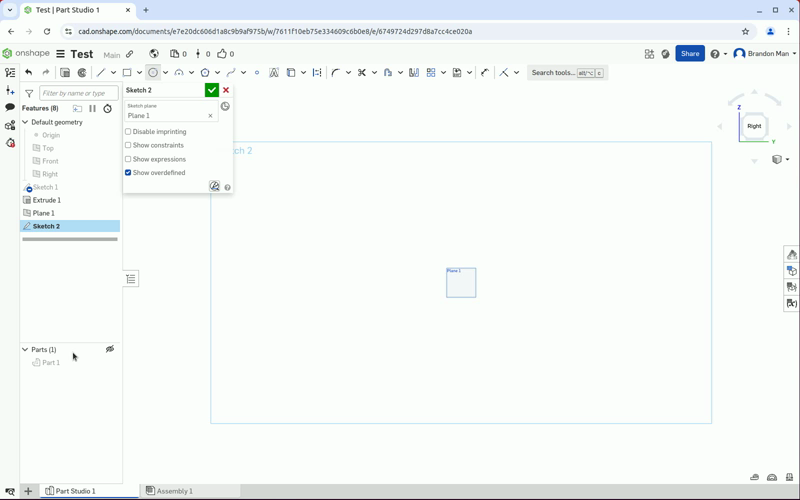
mouse_move(531, 276)
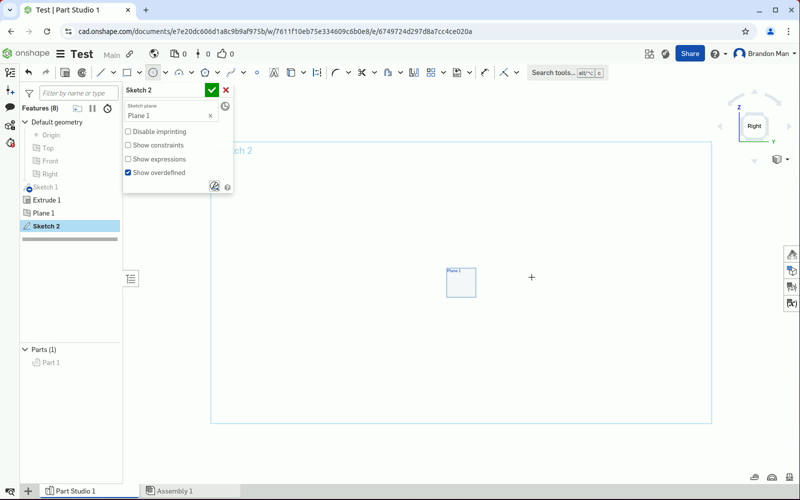
click(531, 276)
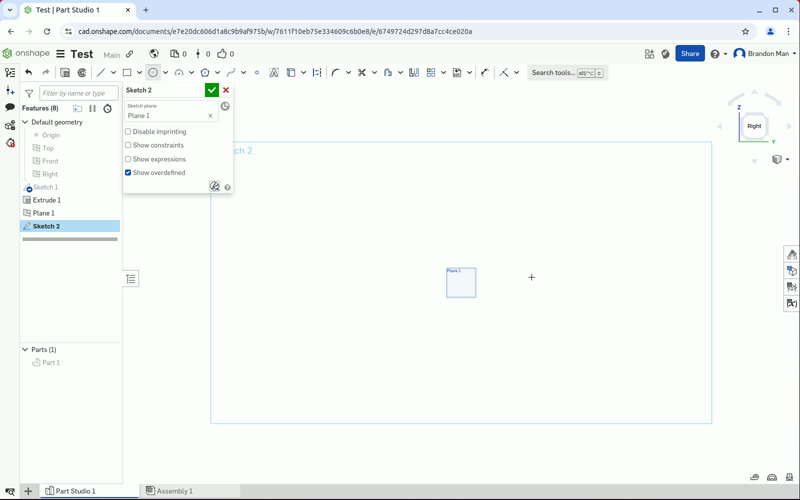
key_up(shift)
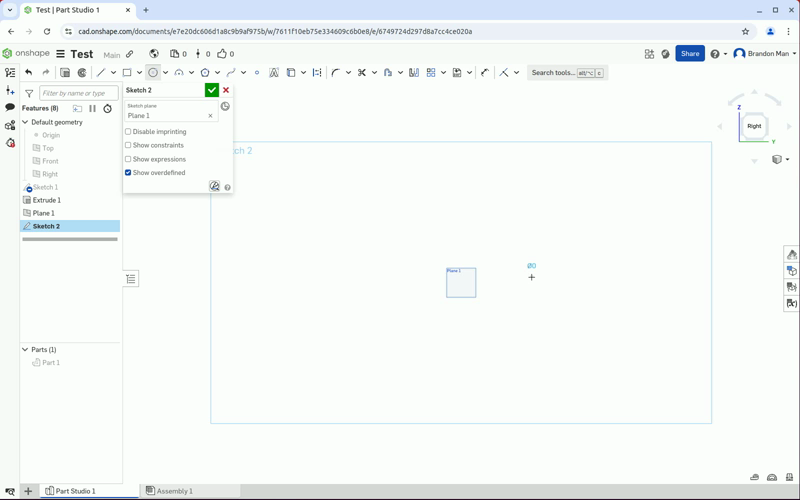
mouse_move(534, 276)
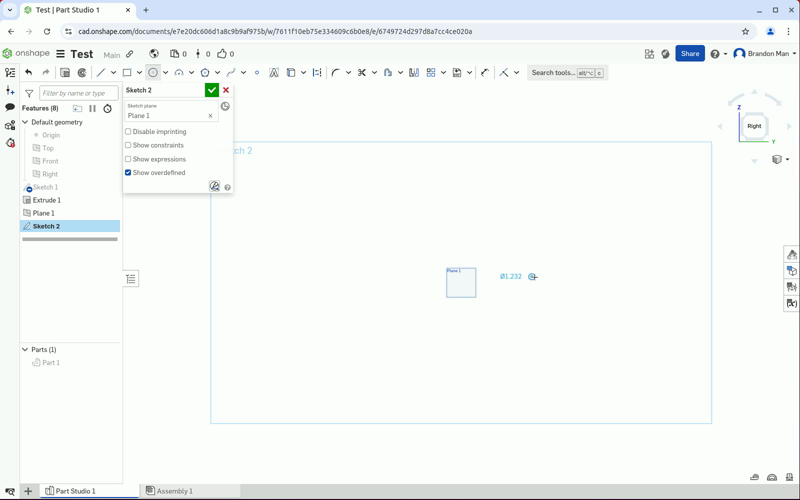
click(534, 276)
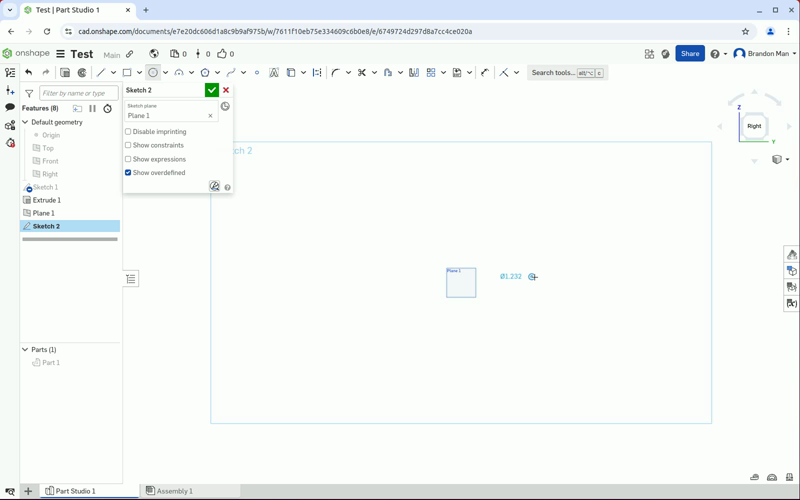
key(esc)
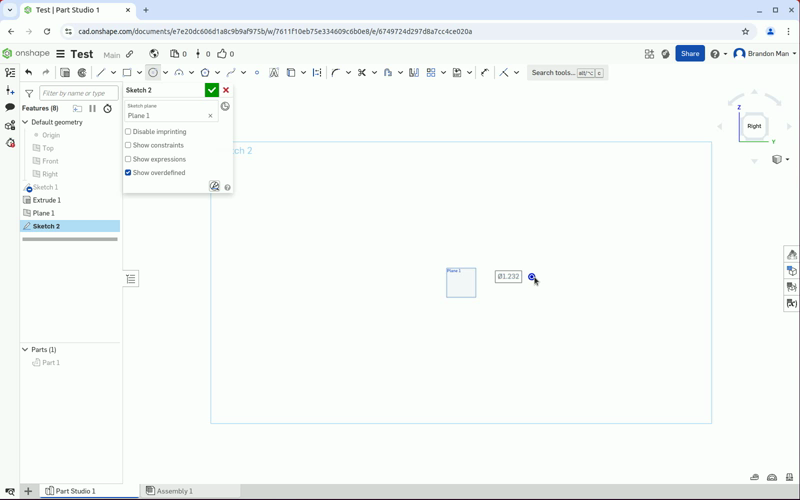
mouse_move(530, 275)
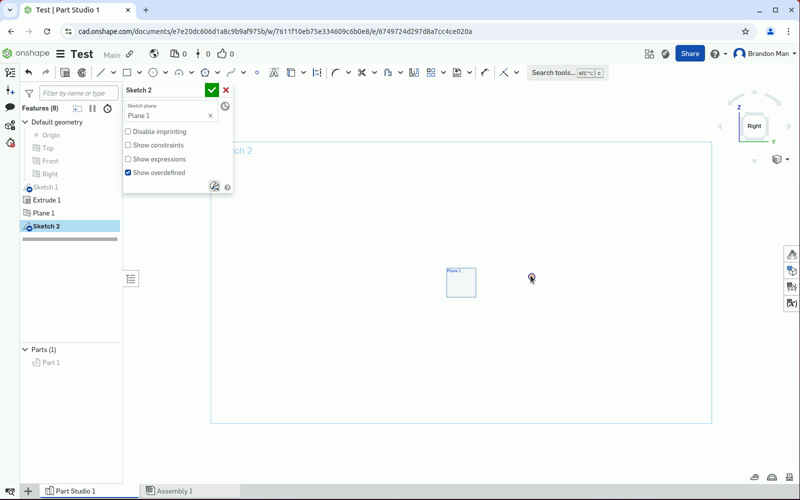
scroll(6)
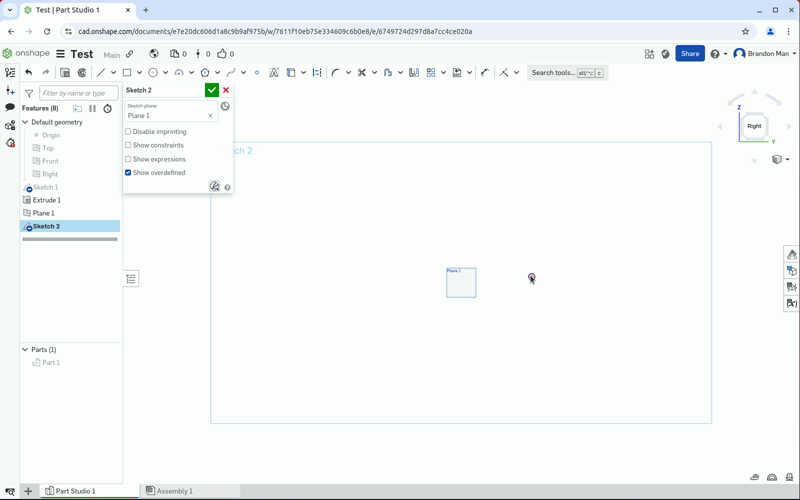
scroll(6)
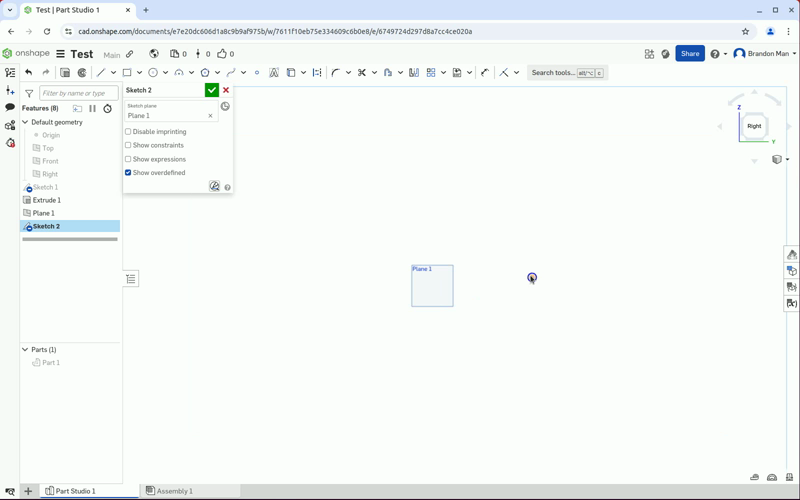
scroll(6)
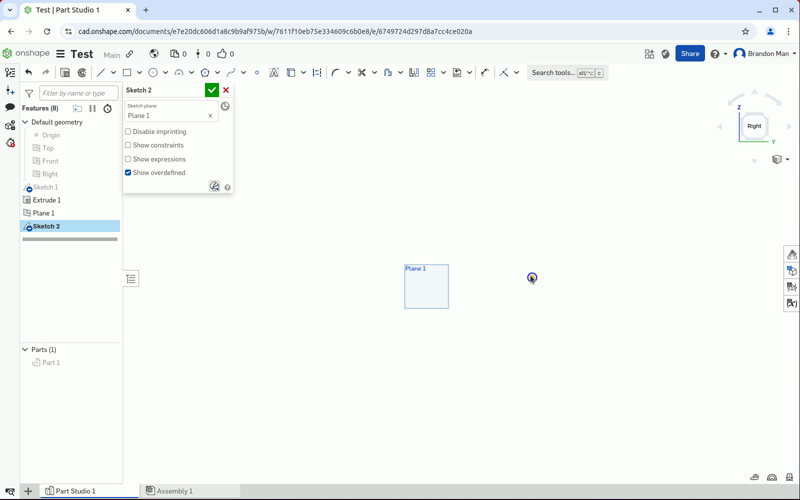
scroll(6)
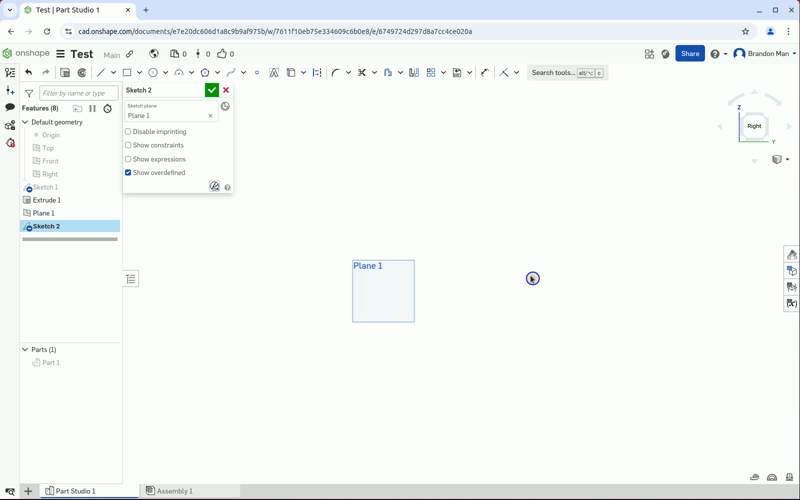
scroll(6)
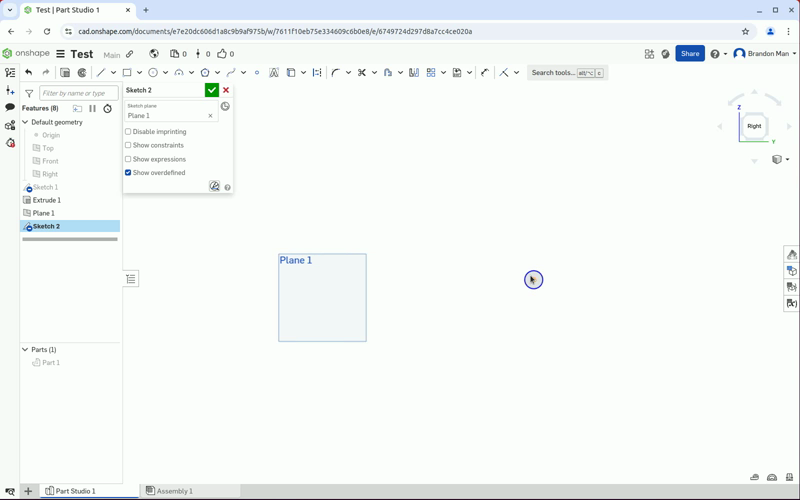
scroll(6)
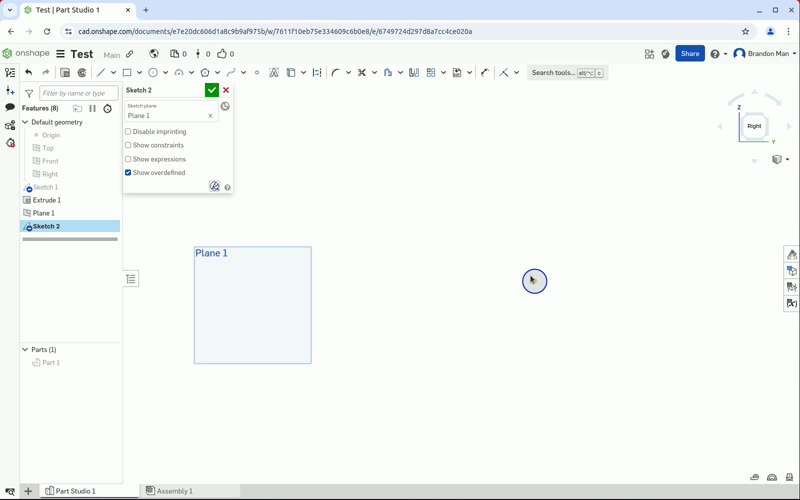
scroll(6)
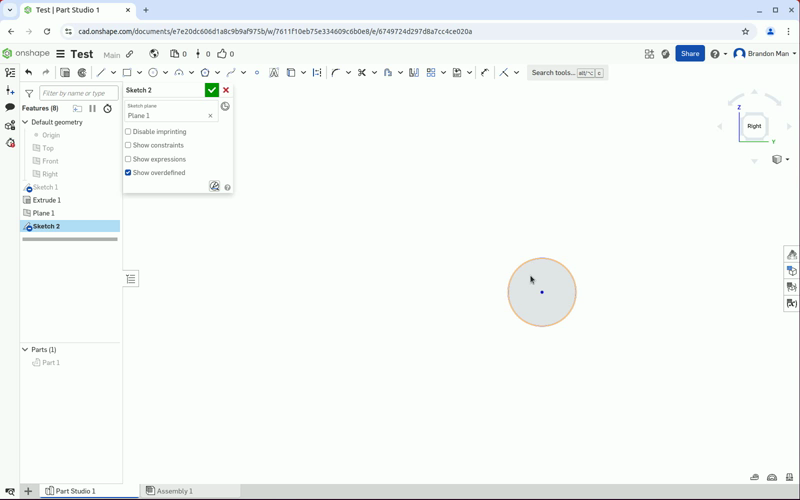
click(530, 275)
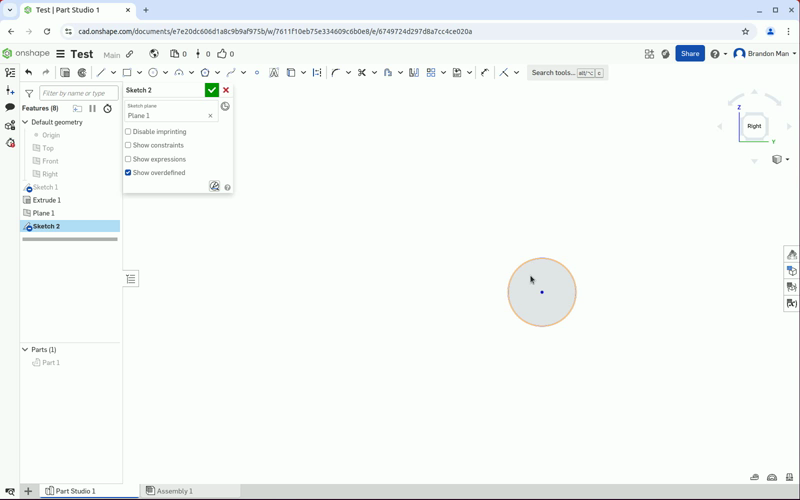
scroll(-6)
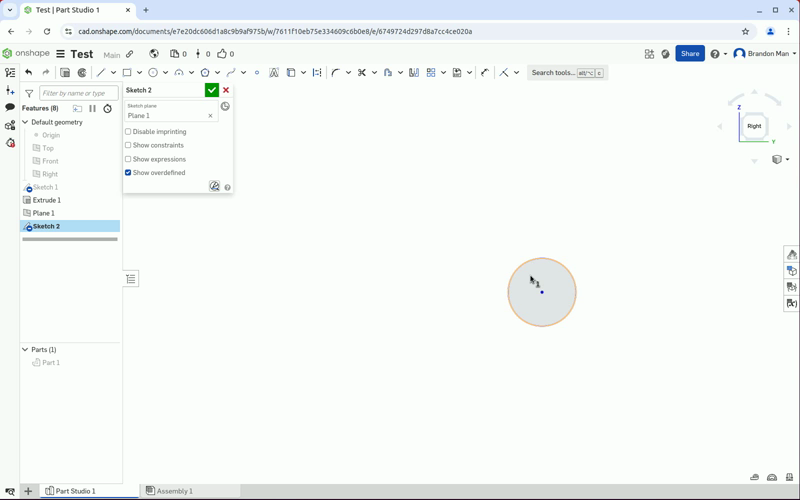
scroll(-6)
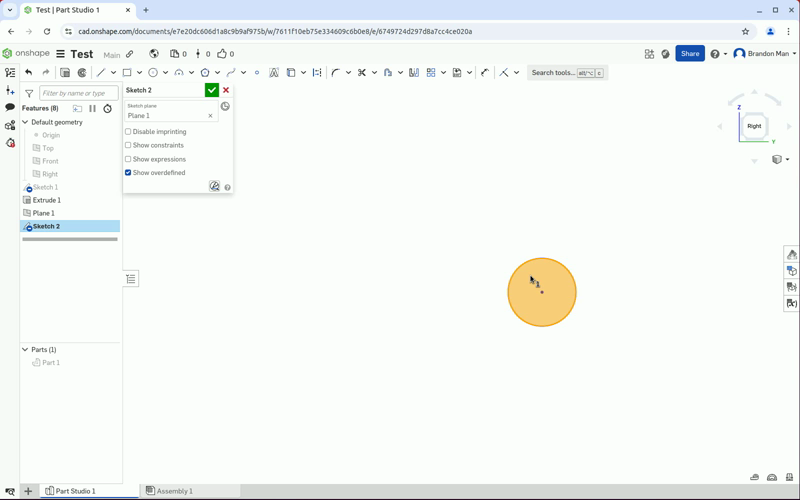
scroll(-6)
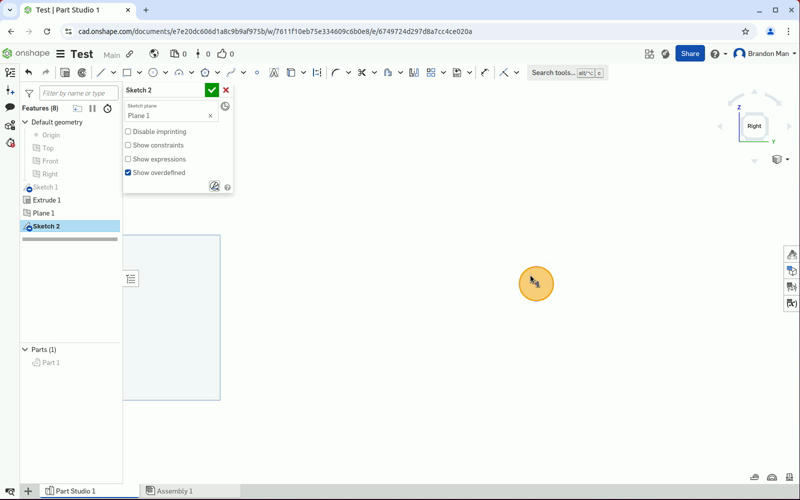
scroll(-6)
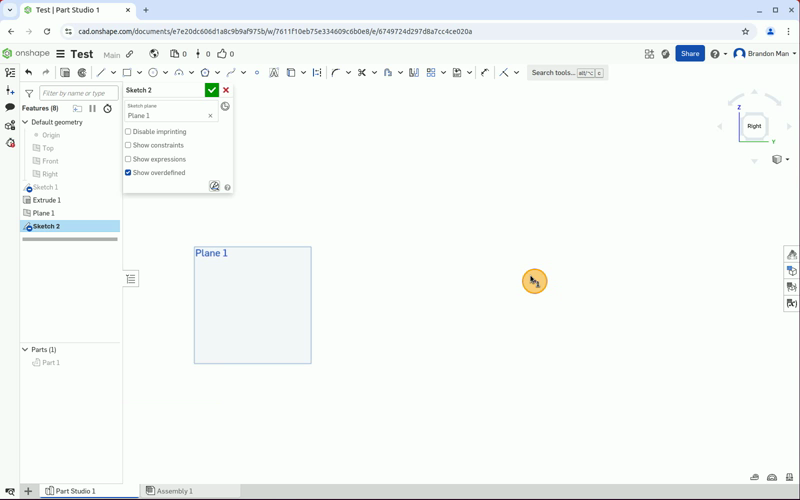
scroll(-6)
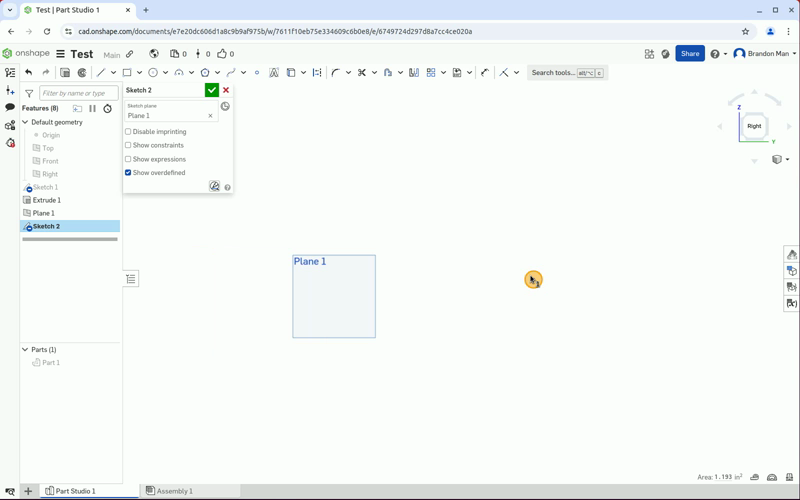
scroll(-6)
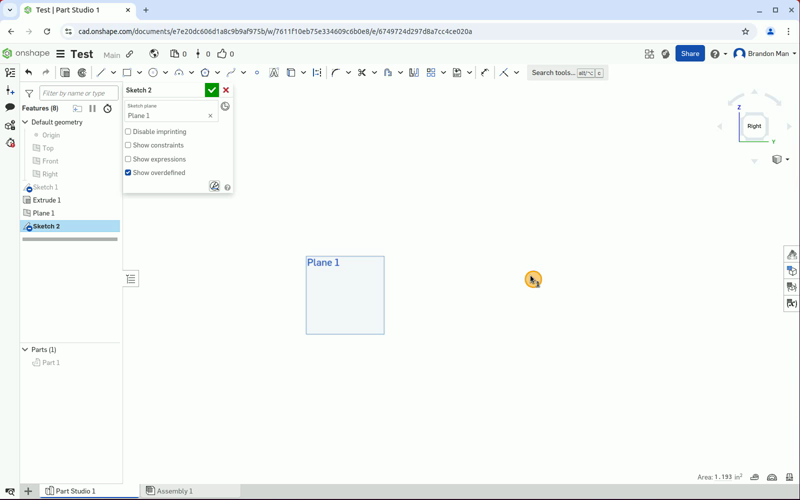
scroll(-6)
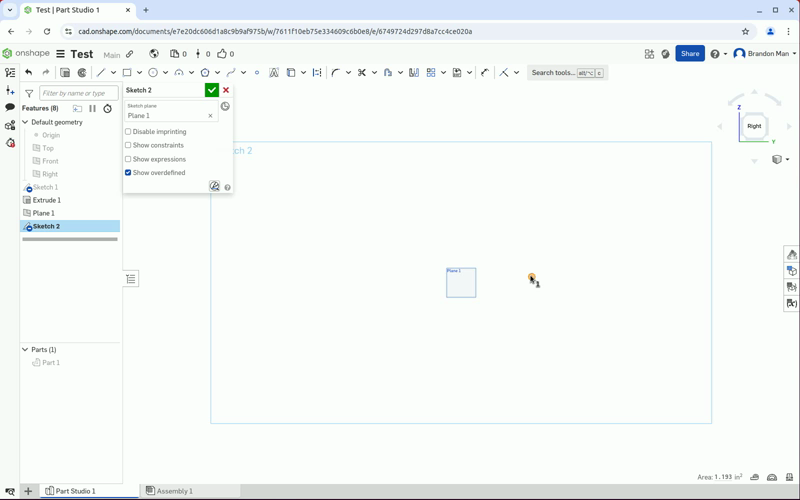
mouse_move(73, 352)
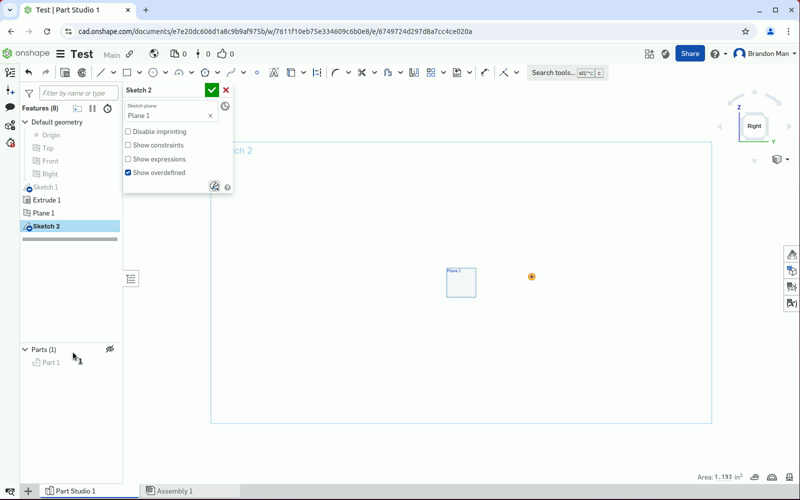
key(shift+y)
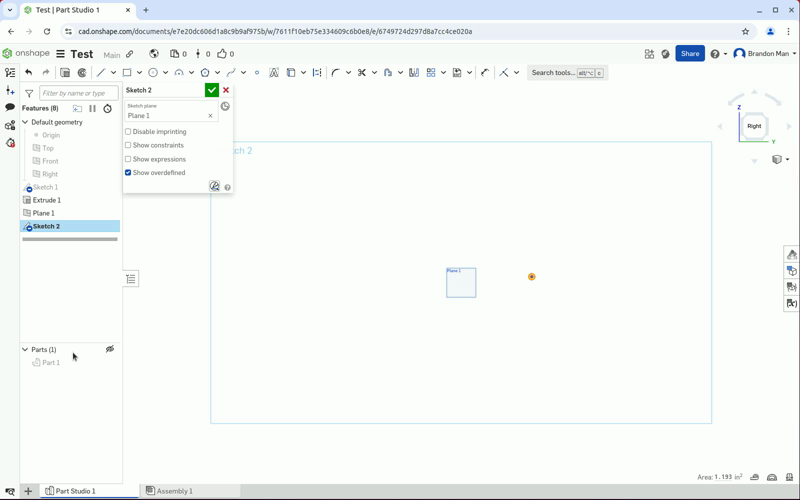
key(shift+e)
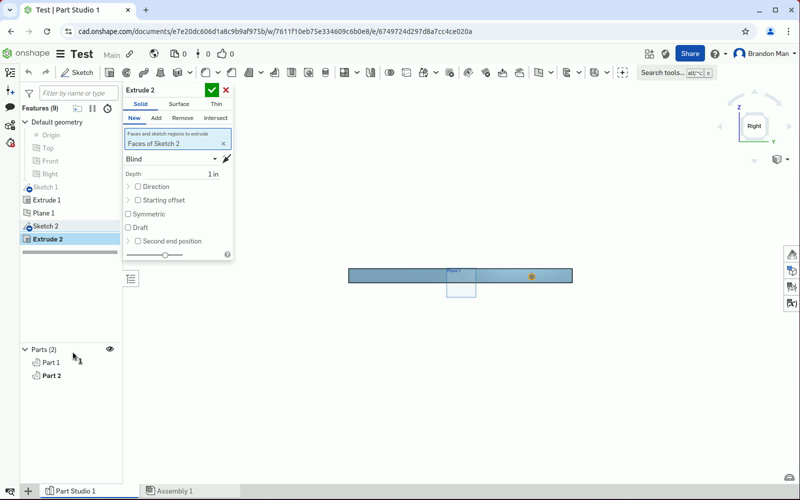
mouse_move(143, 106)
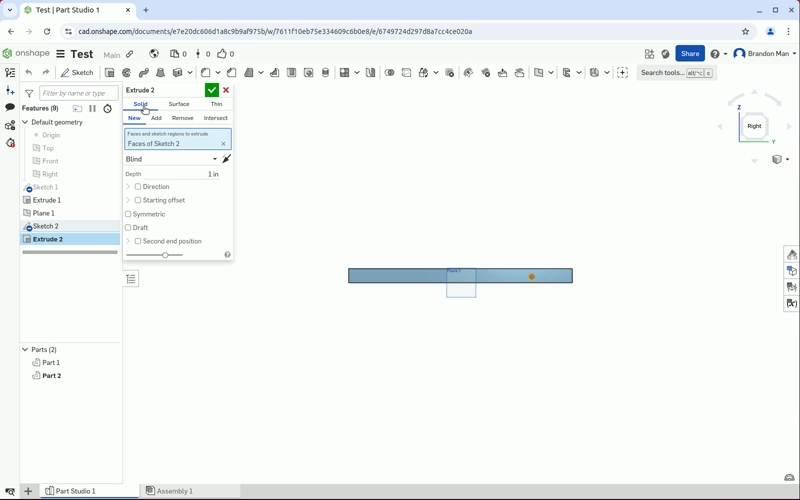
click(143, 106)
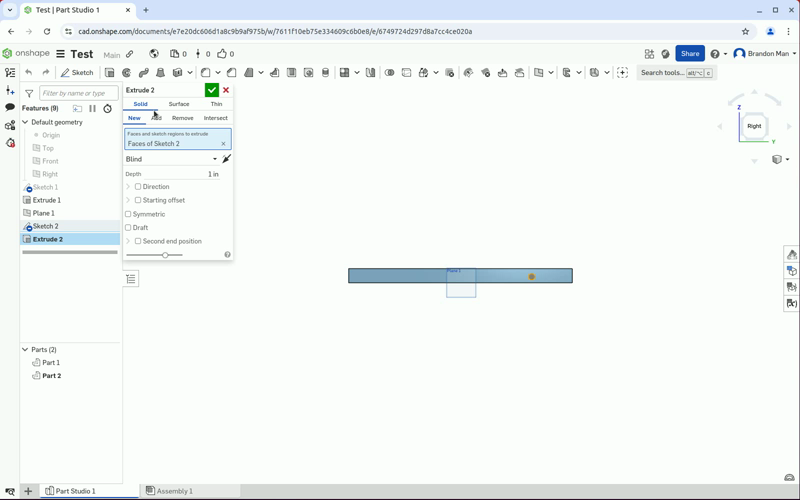
mouse_move(186, 120)
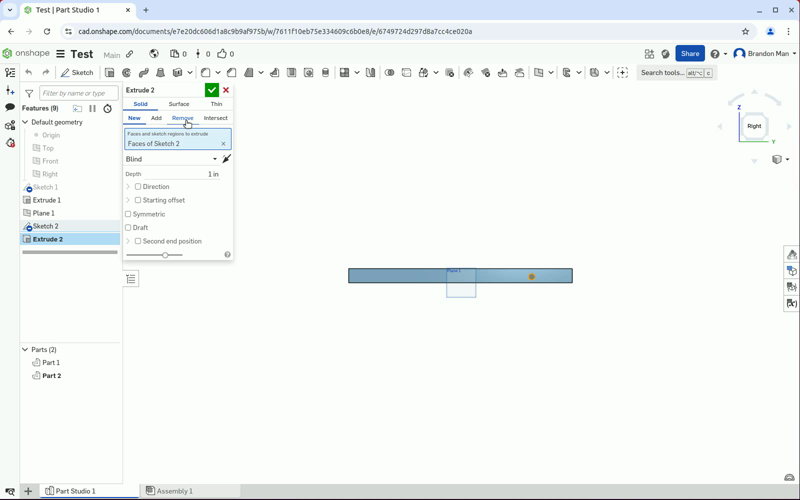
click(186, 120)
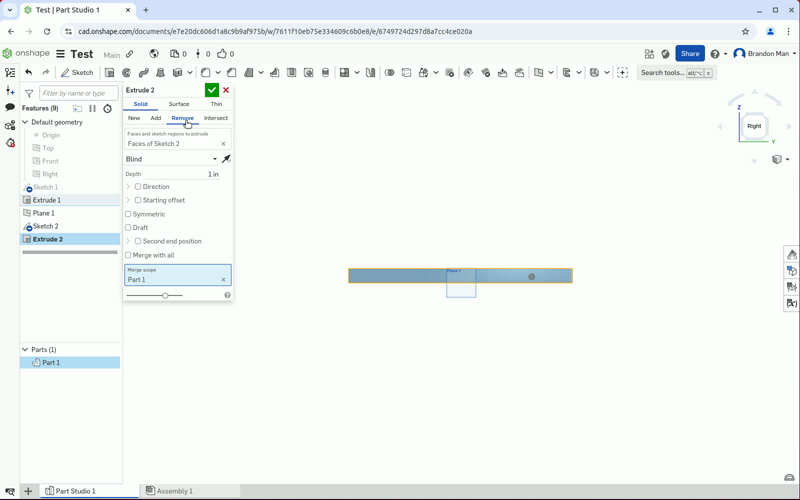
key(tab, 4)
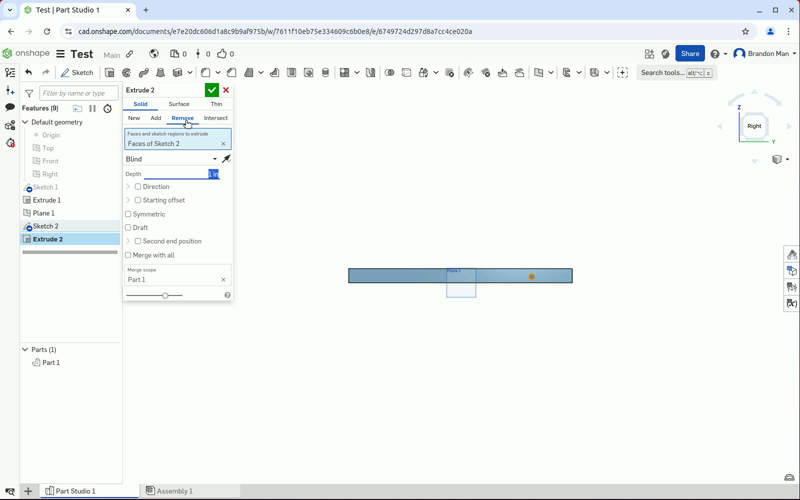
text(32.256)
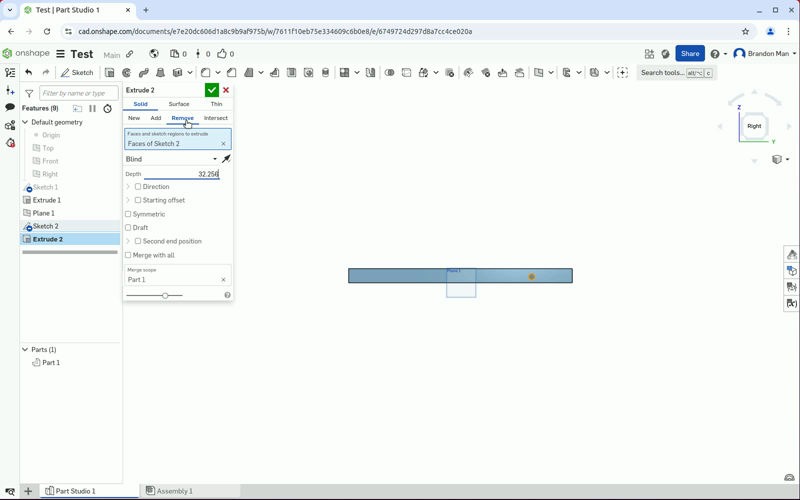
key(tab, 3)
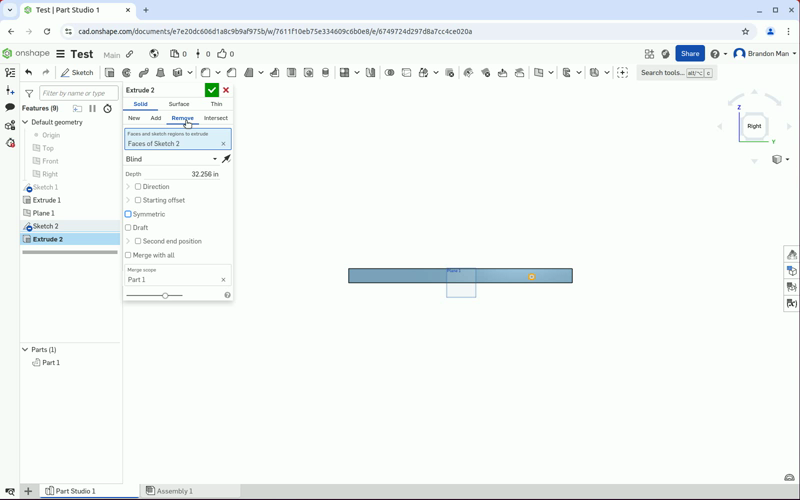
key(space)
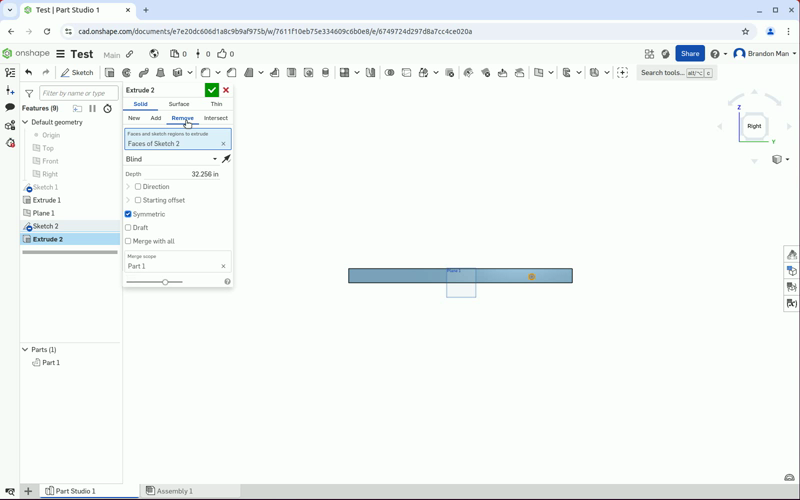
key(tab, 2)
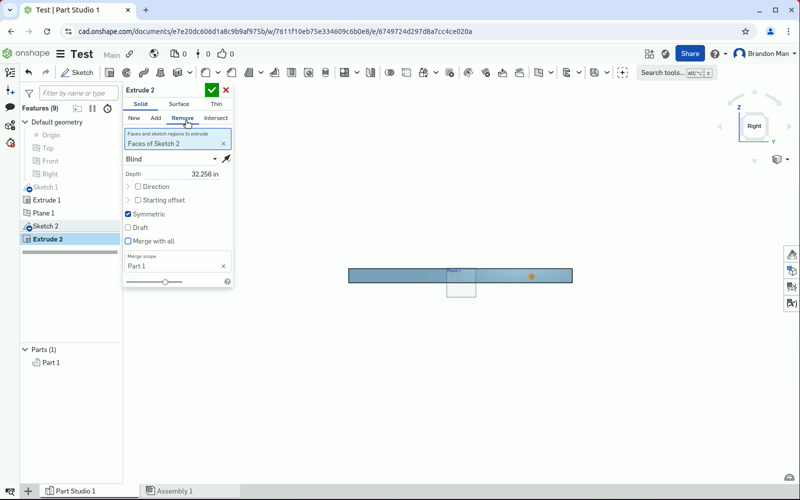
key(space)
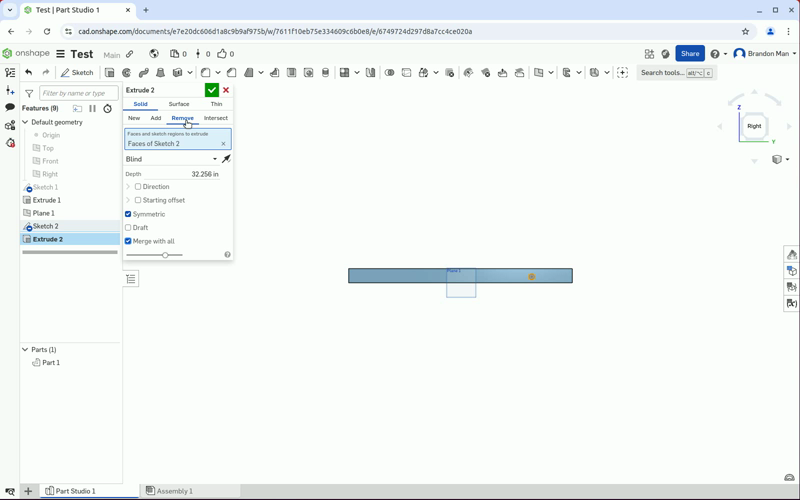
key(enter)
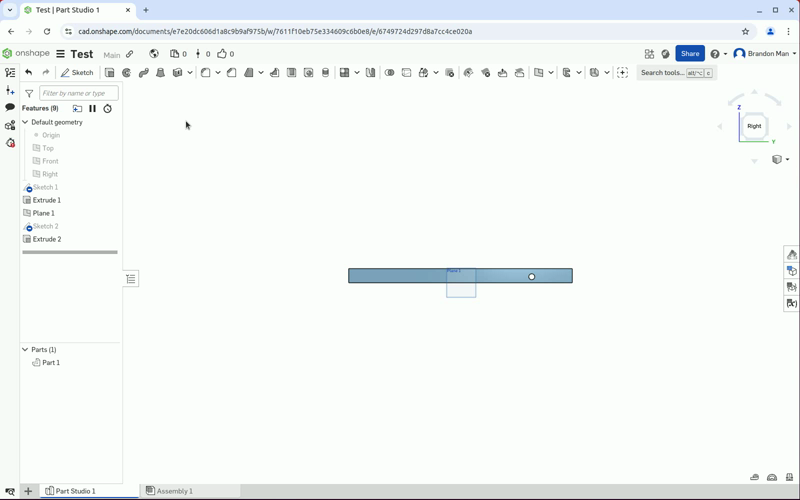
key(shift+h)
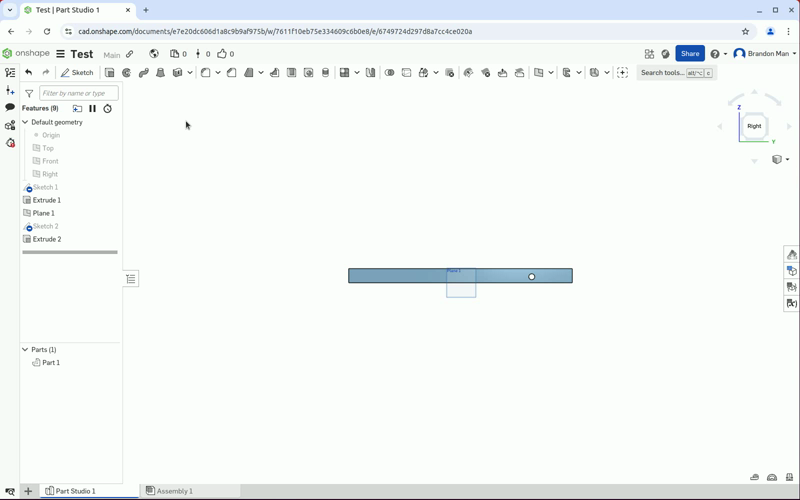
key(shift+h)
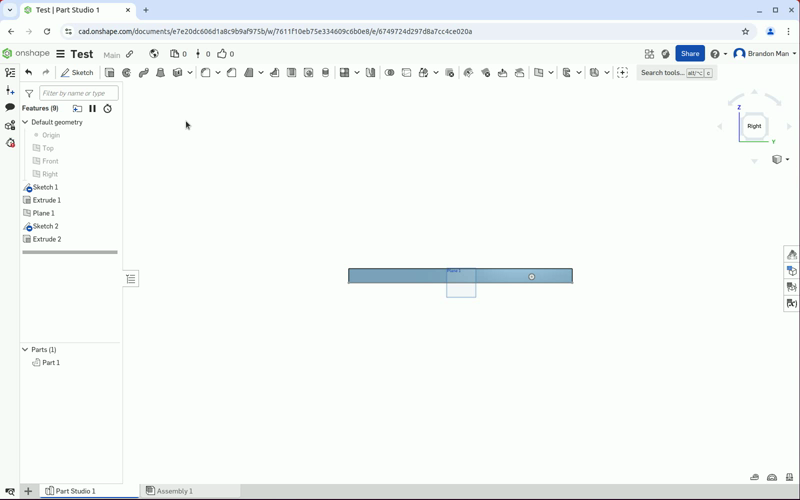
key(shift+7)
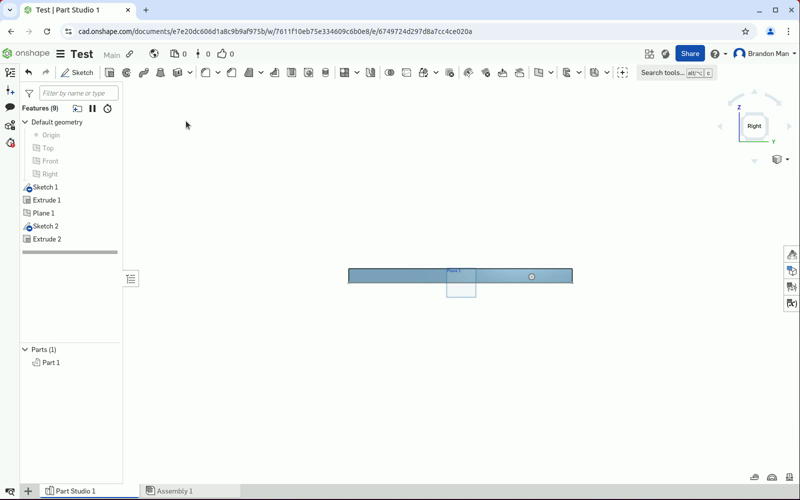
key(right, 2)
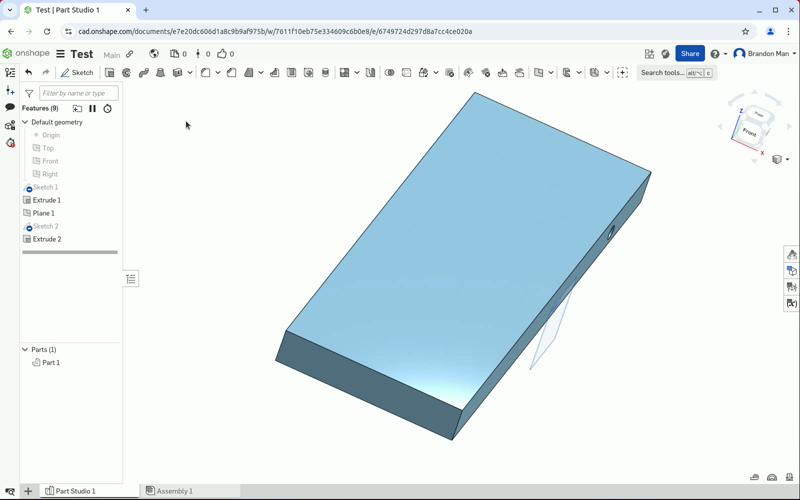
key(down, 2)
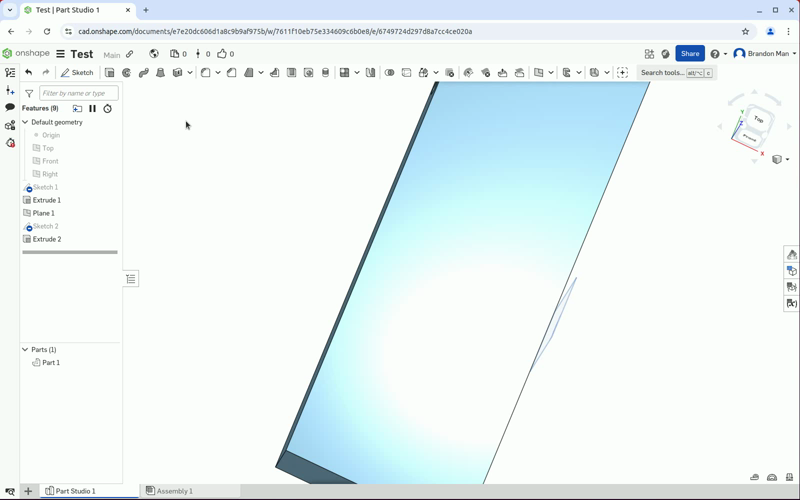
key(up, 2)
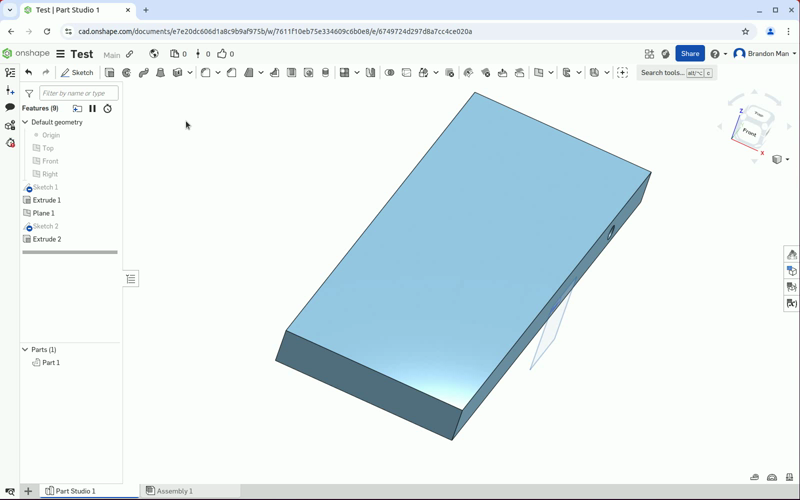
key(left, 2)
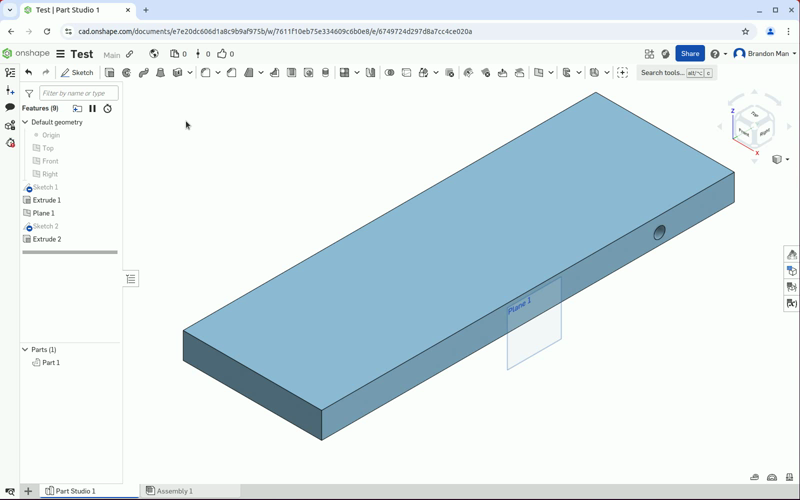
mouse_move(73, 189)
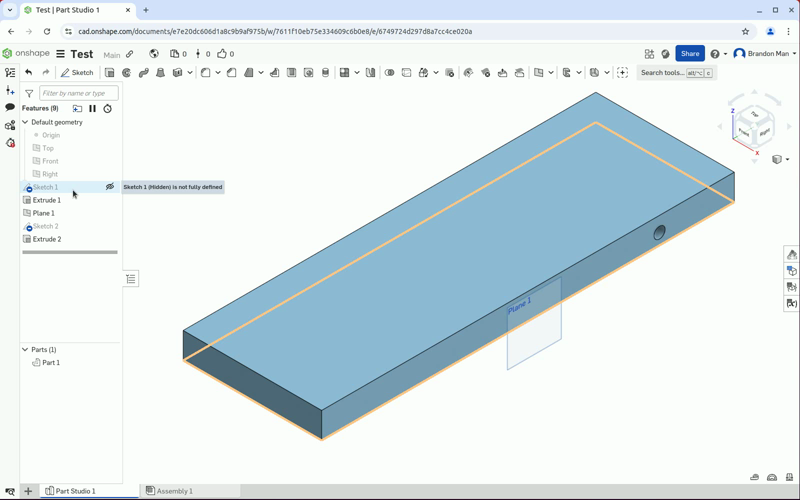
click(73, 189)